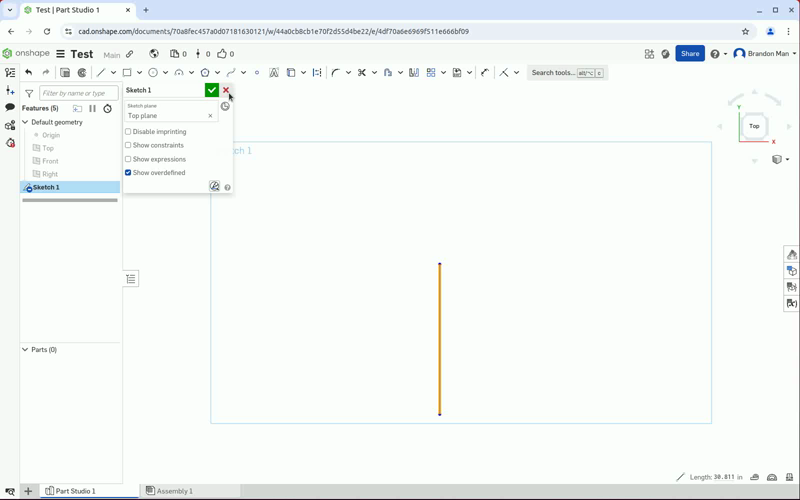
key(shift+h)
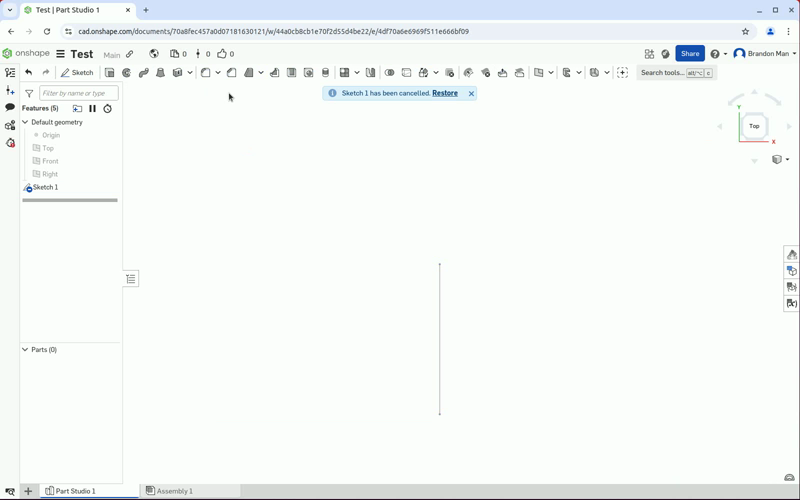
key(shift+s)
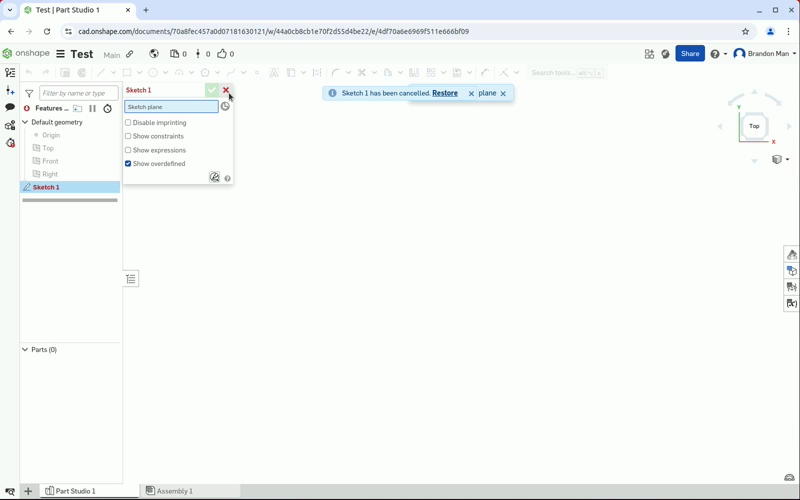
mouse_move(73, 150)
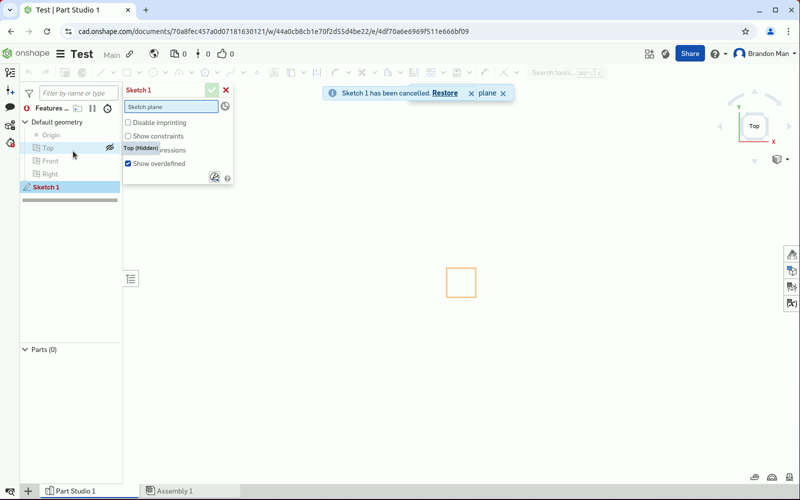
click(73, 150)
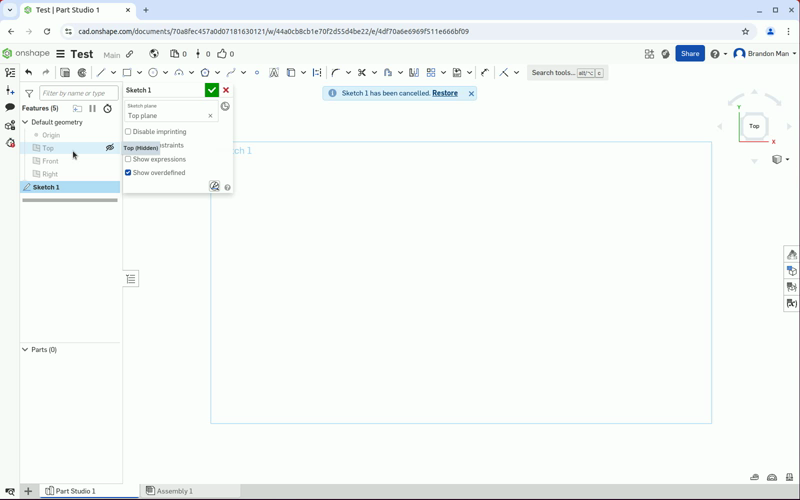
mouse_move(73, 352)
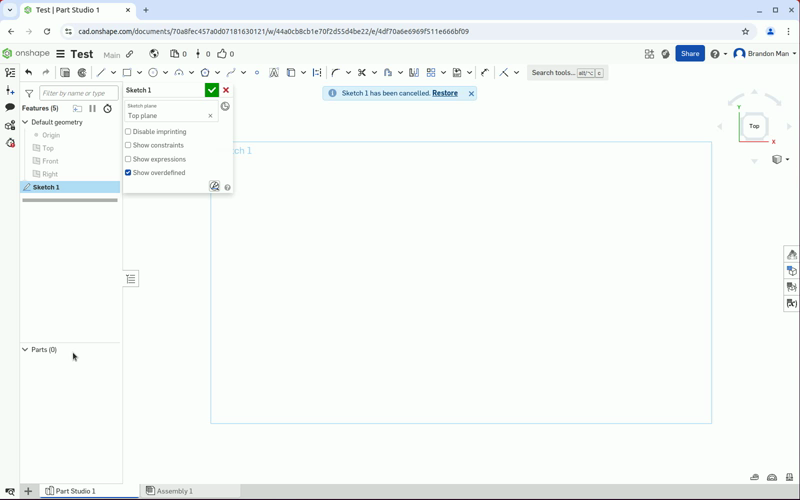
key(y)
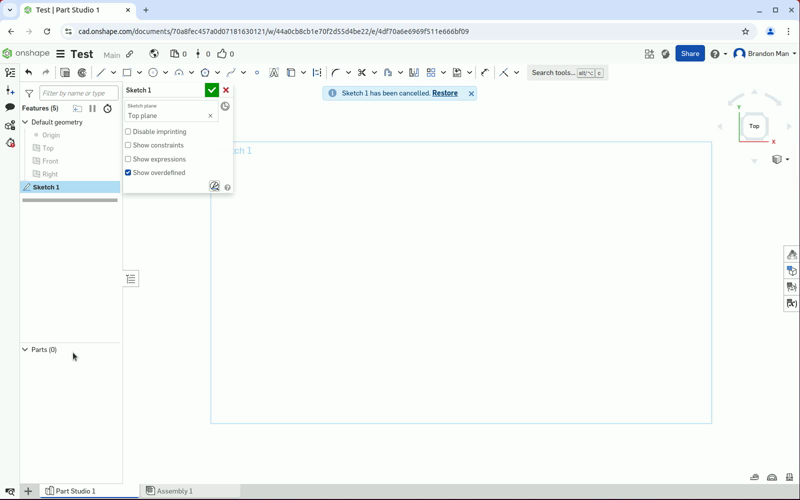
key(l)
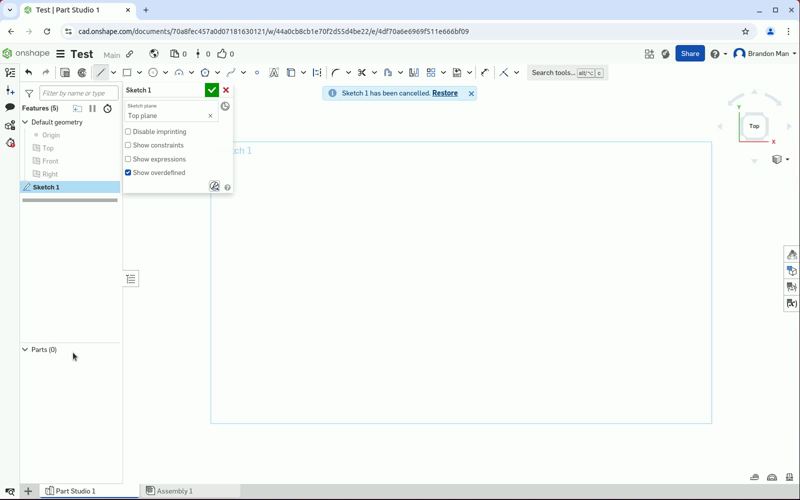
key_down(shift)
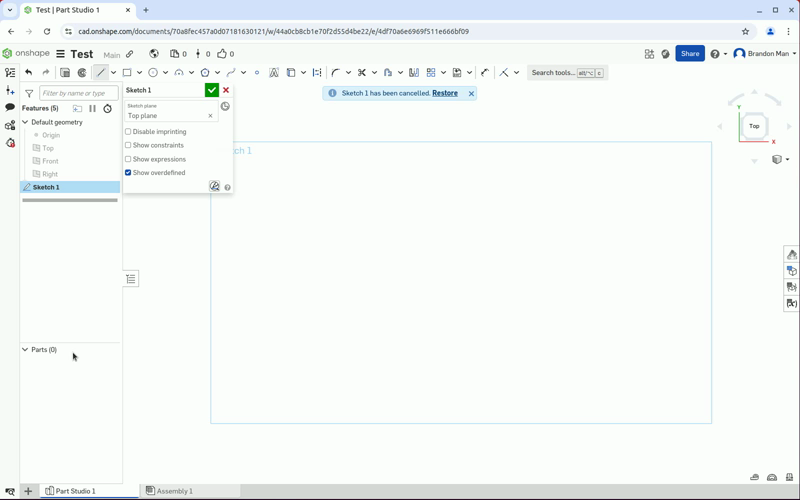
mouse_move(348, 306)
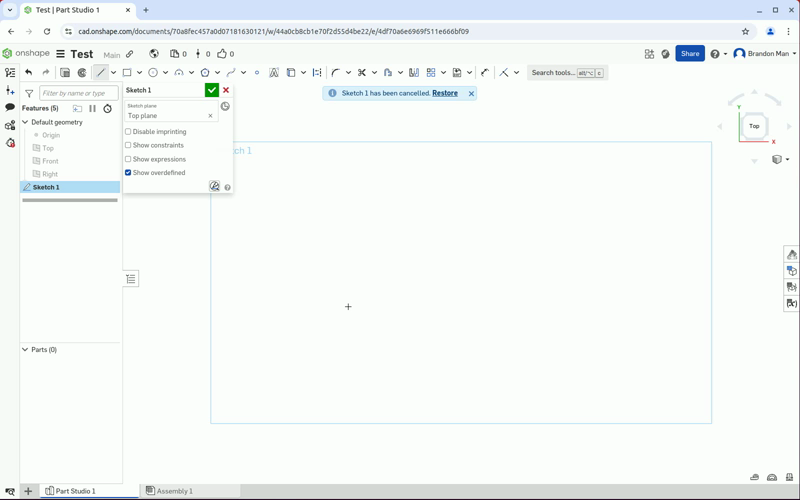
click(348, 306)
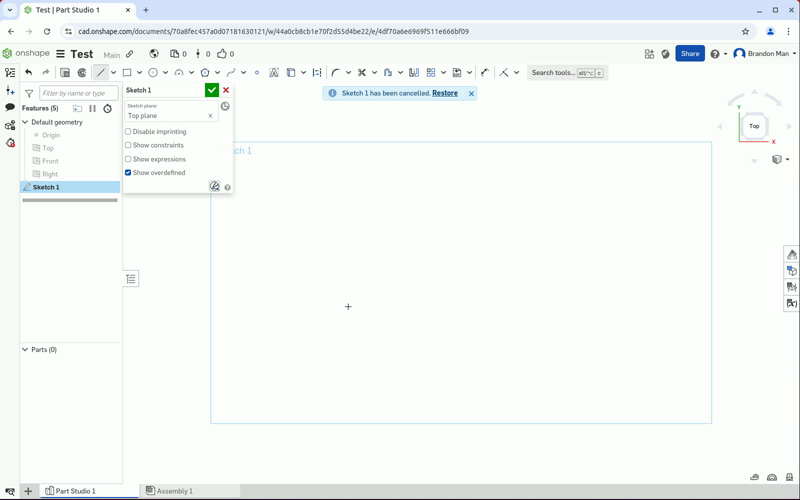
key_up(shift)
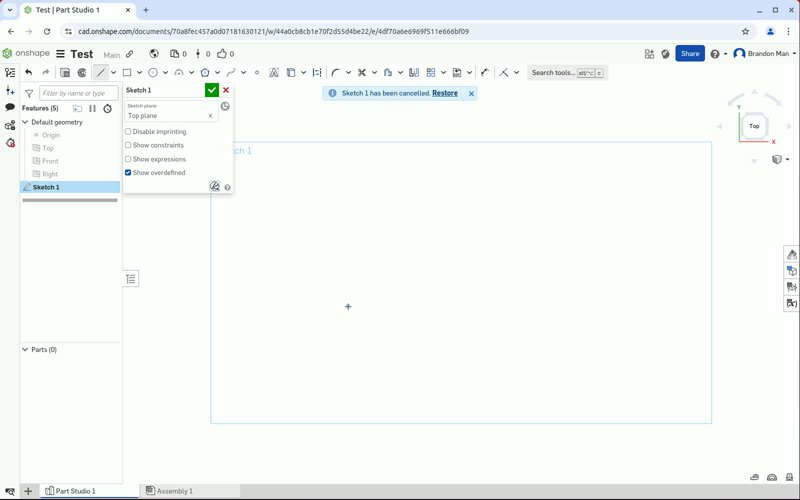
key_down(shift)
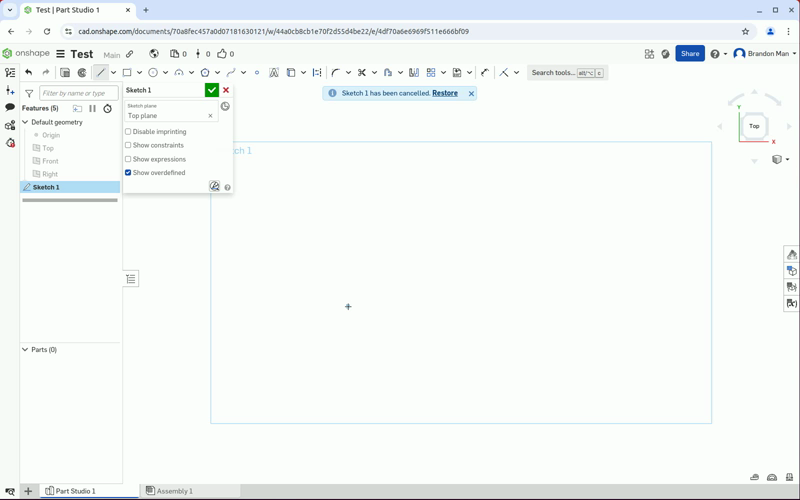
mouse_move(378, 306)
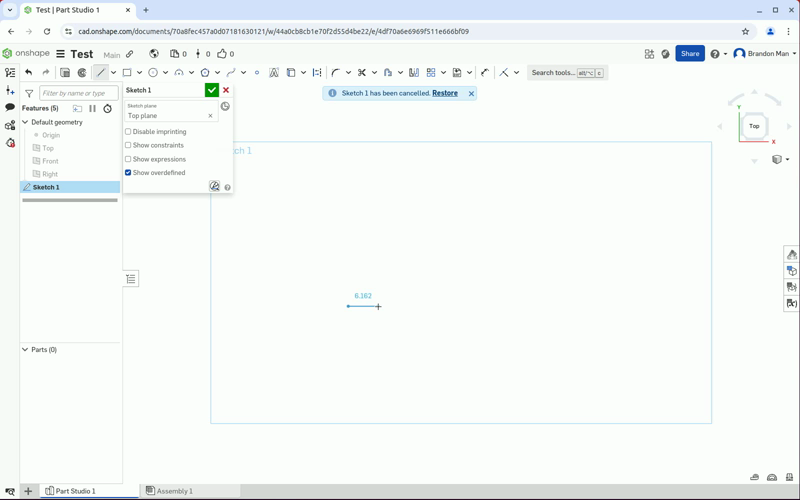
mouse_move(365, 306)
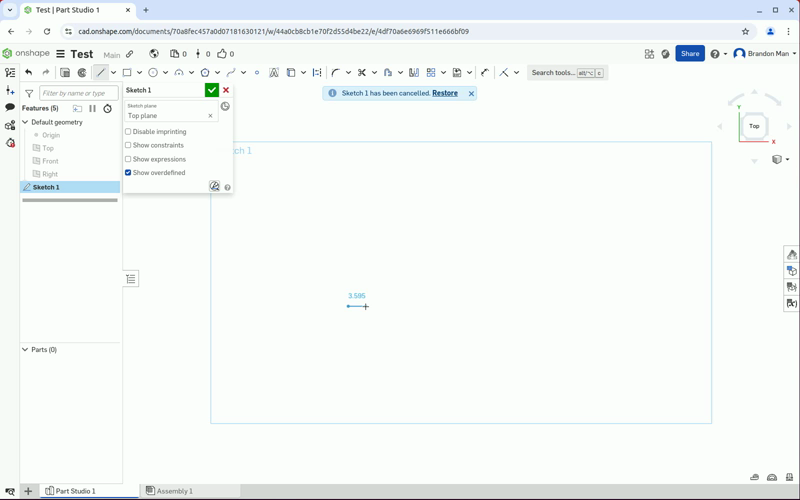
click(365, 306)
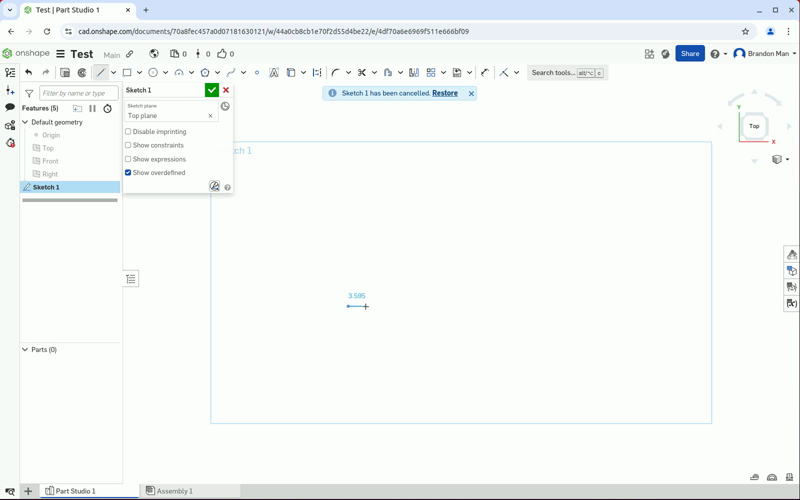
key_up(shift)
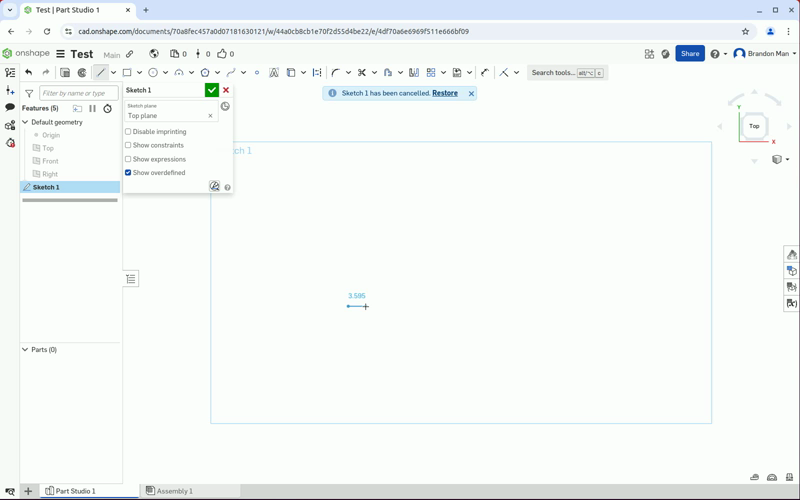
key_down(shift)
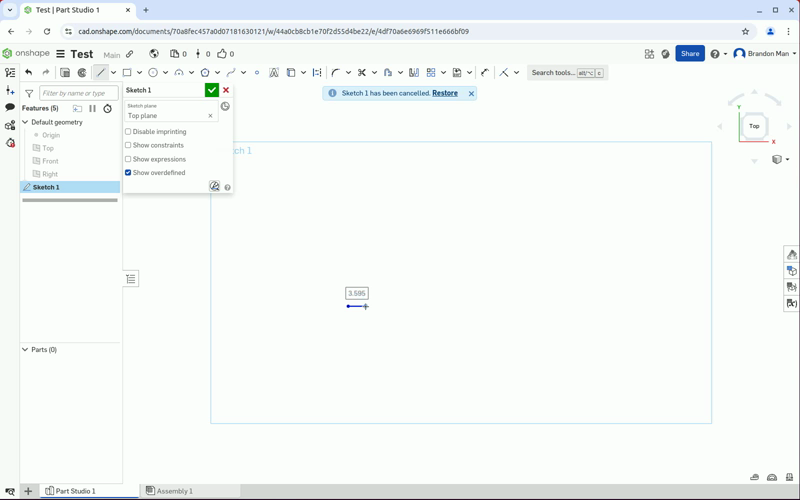
mouse_move(395, 306)
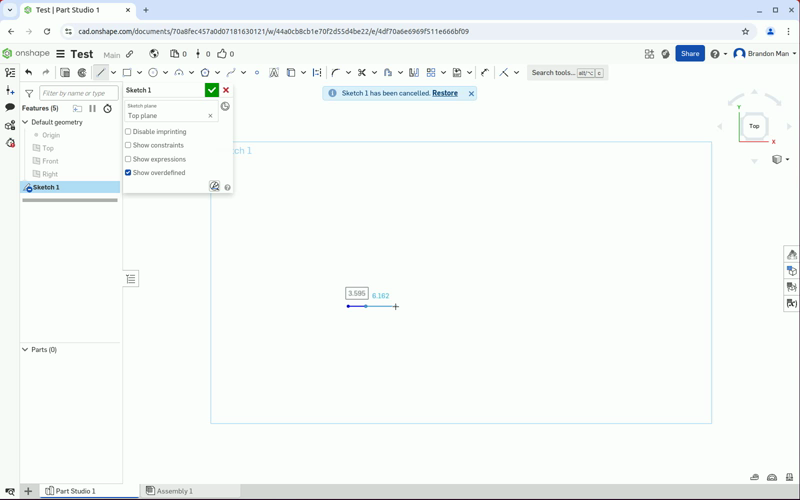
mouse_move(365, 282)
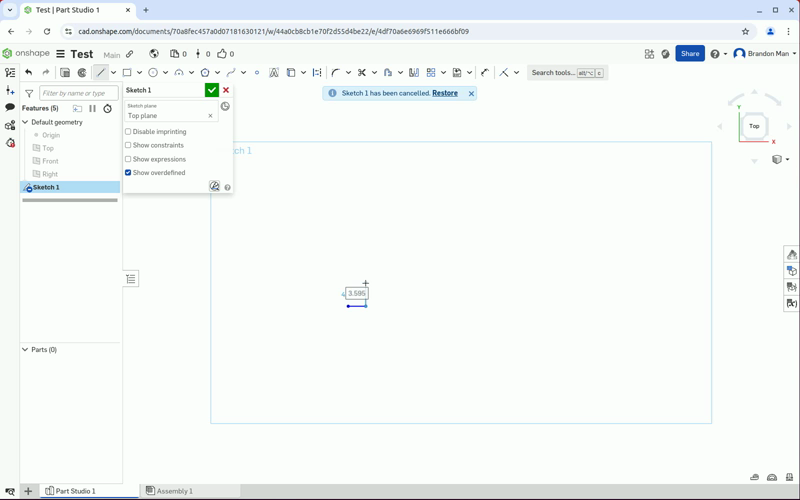
click(365, 282)
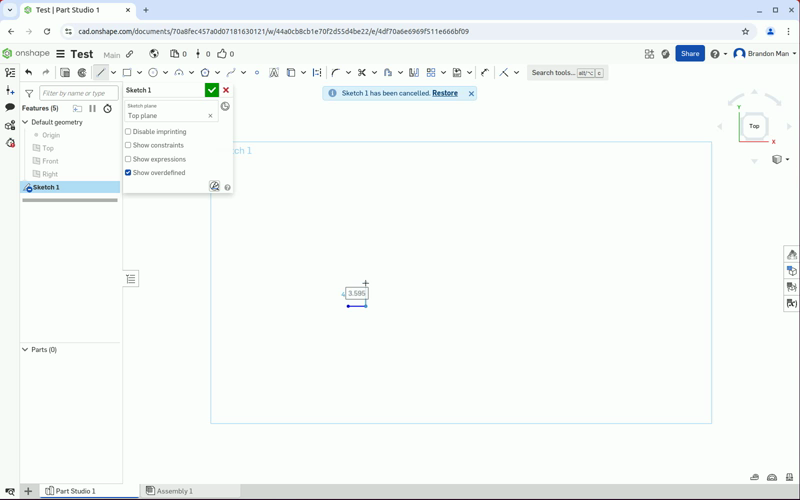
key_up(shift)
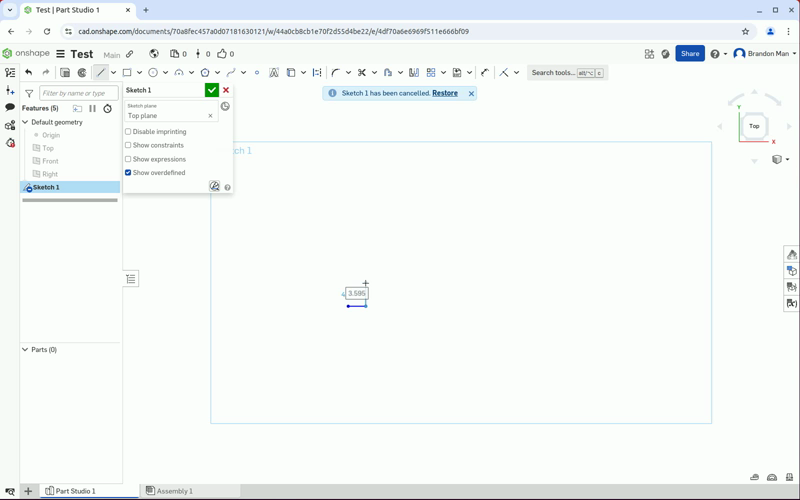
key_down(shift)
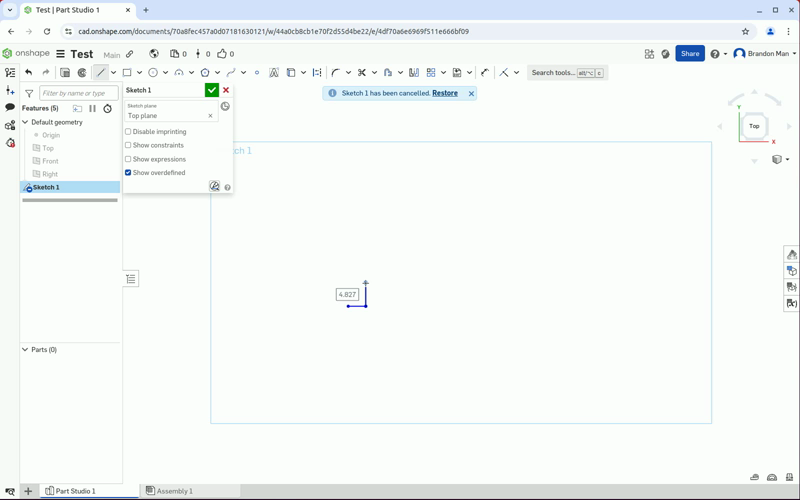
mouse_move(395, 282)
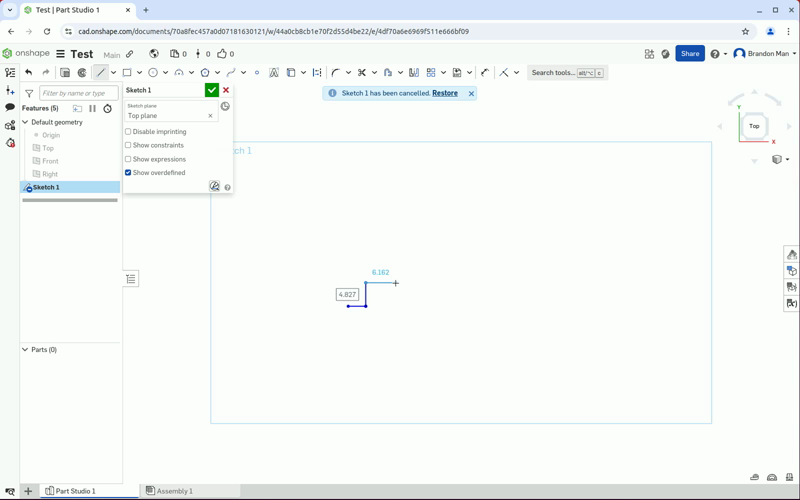
mouse_move(365, 259)
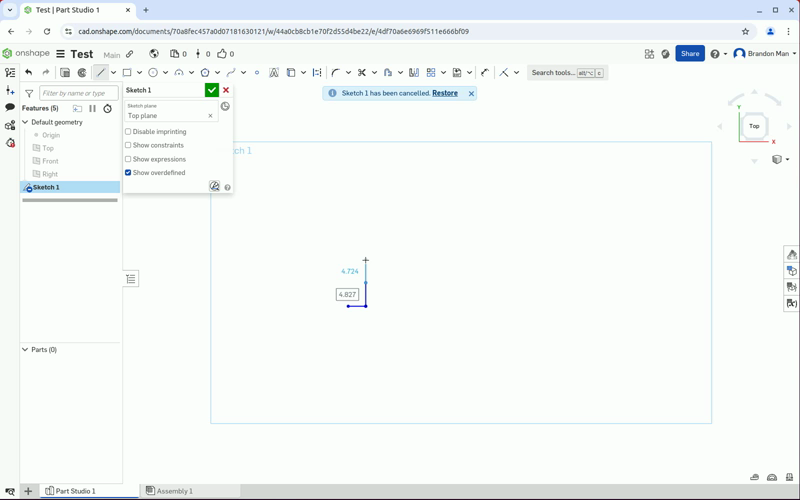
click(365, 259)
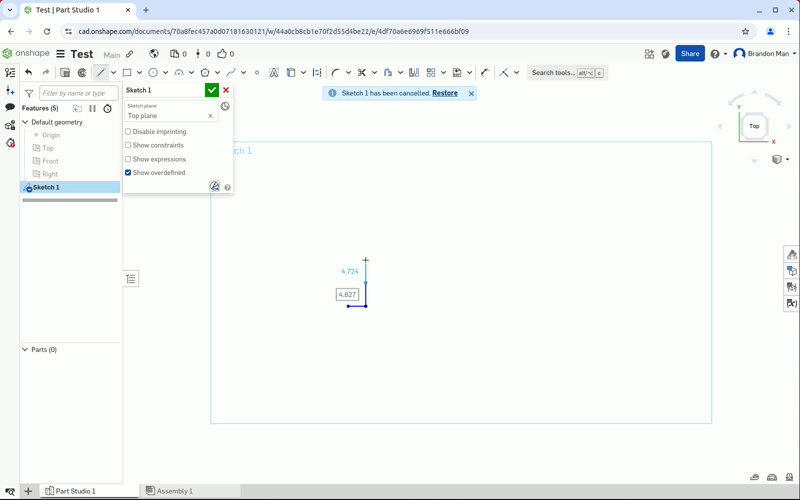
key_up(shift)
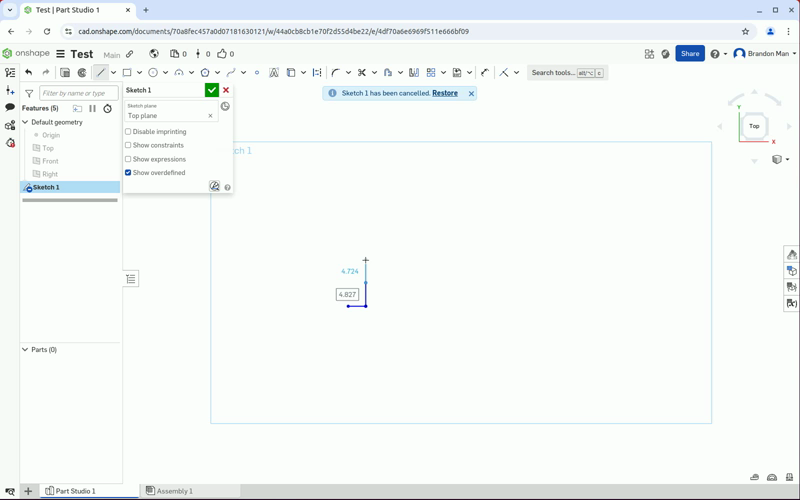
key_down(shift)
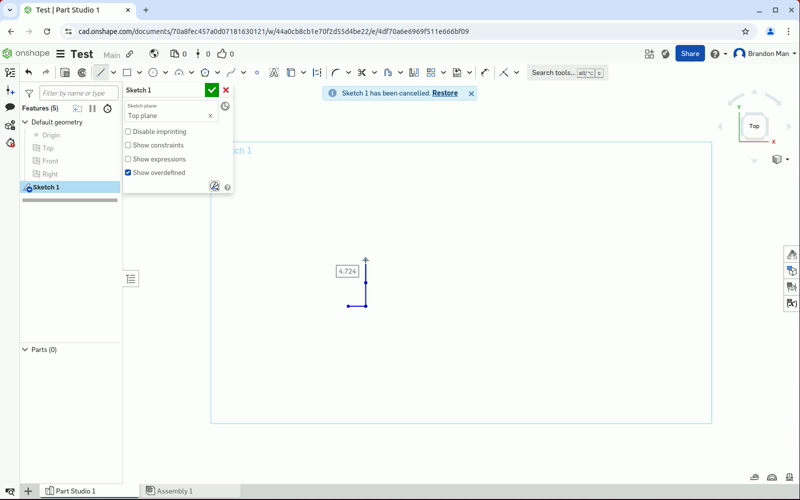
mouse_move(395, 259)
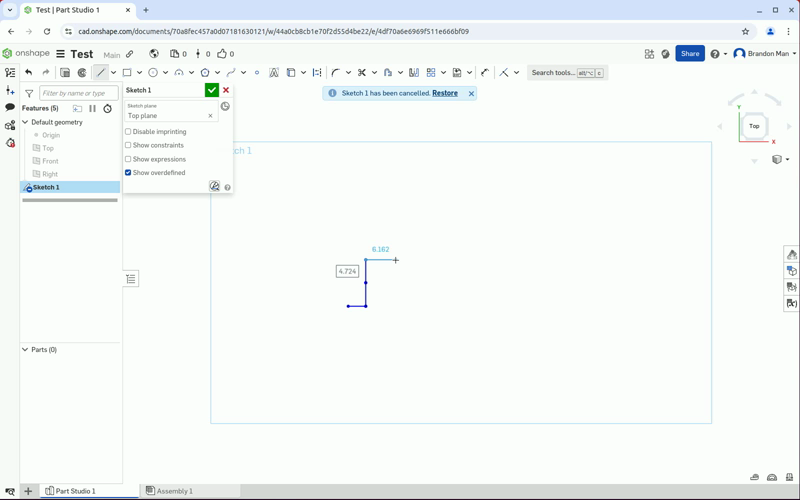
mouse_move(348, 259)
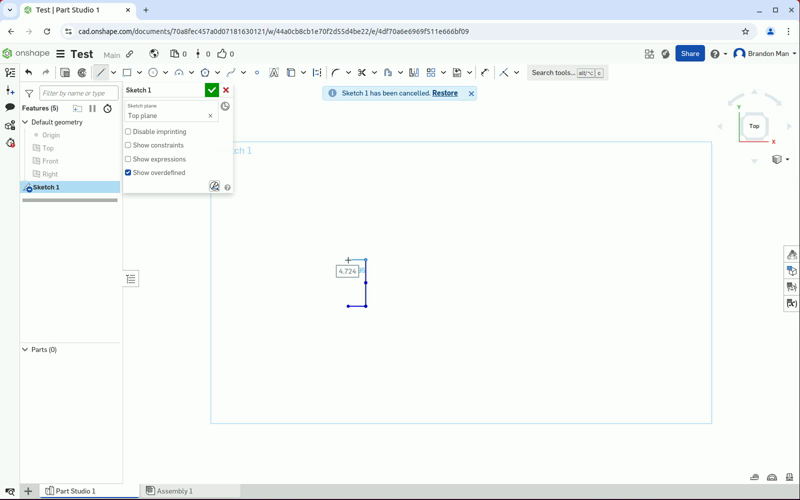
click(348, 259)
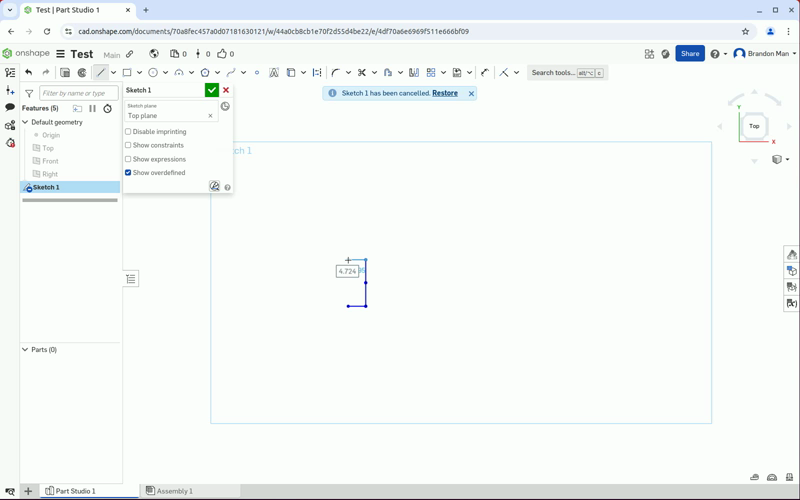
key_up(shift)
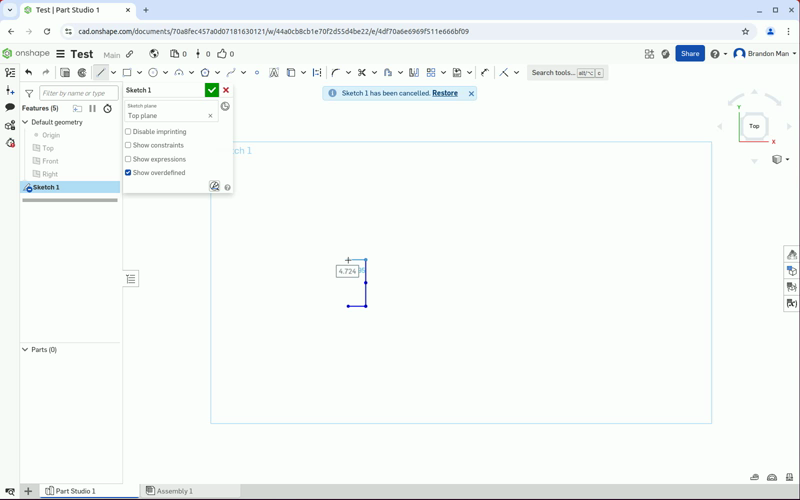
mouse_move(378, 259)
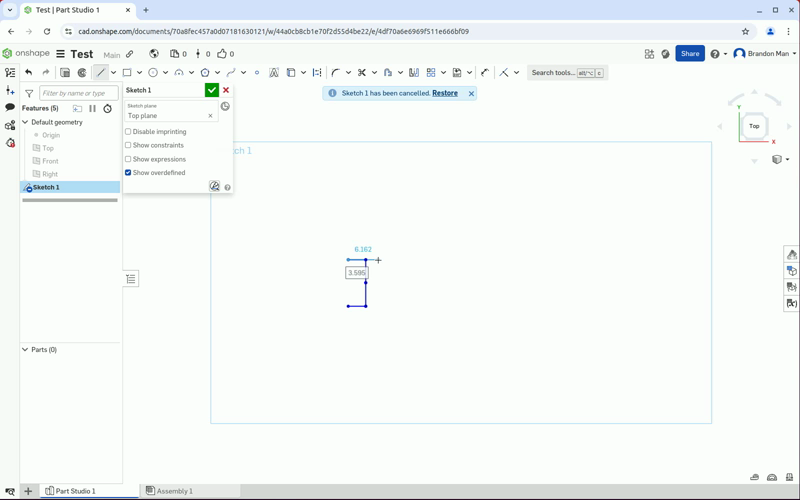
key_down(shift)
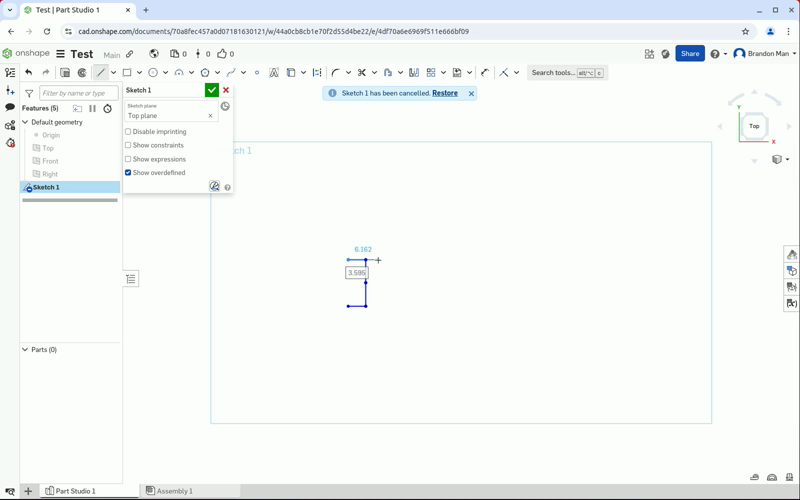
mouse_move(348, 306)
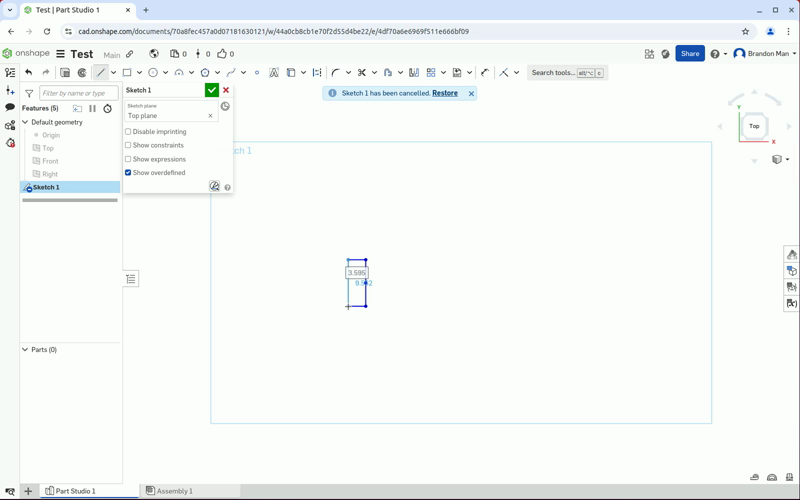
key_up(shift)
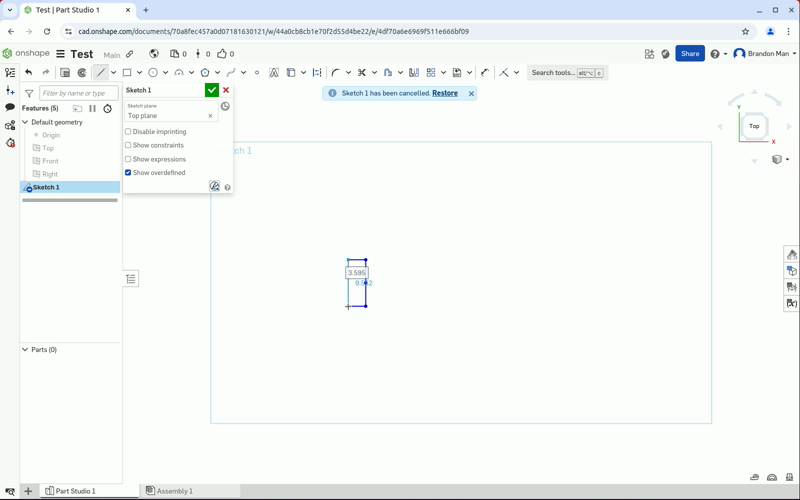
click(348, 306)
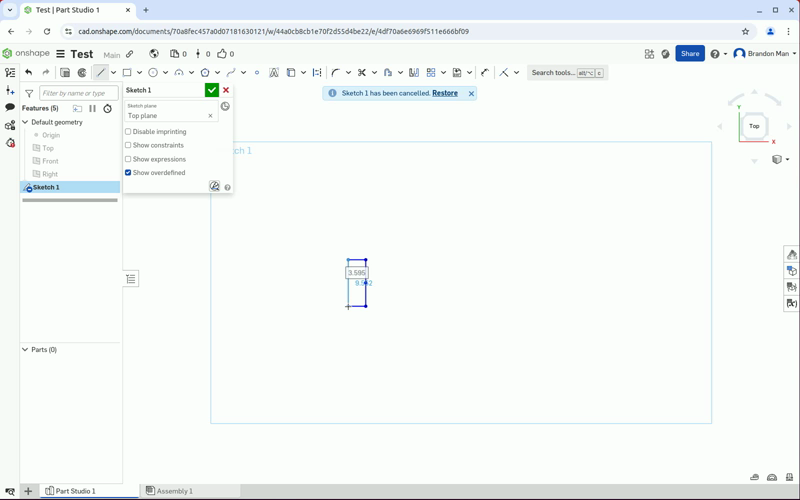
key(esc)
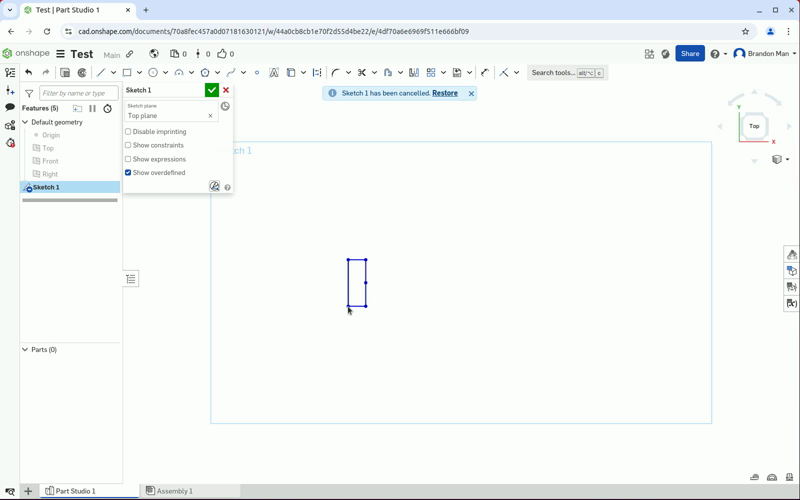
mouse_move(360, 281)
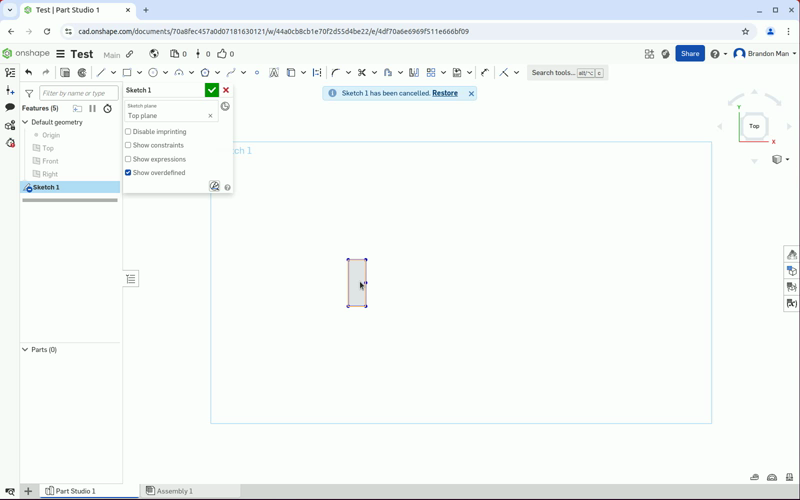
scroll(6)
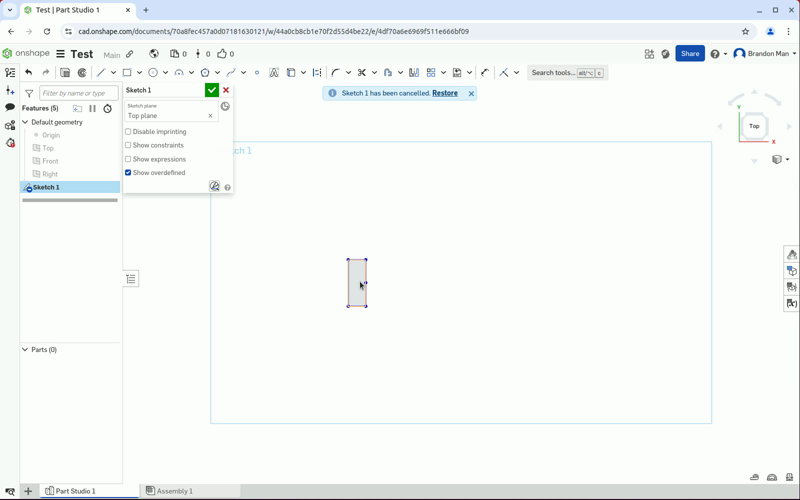
scroll(6)
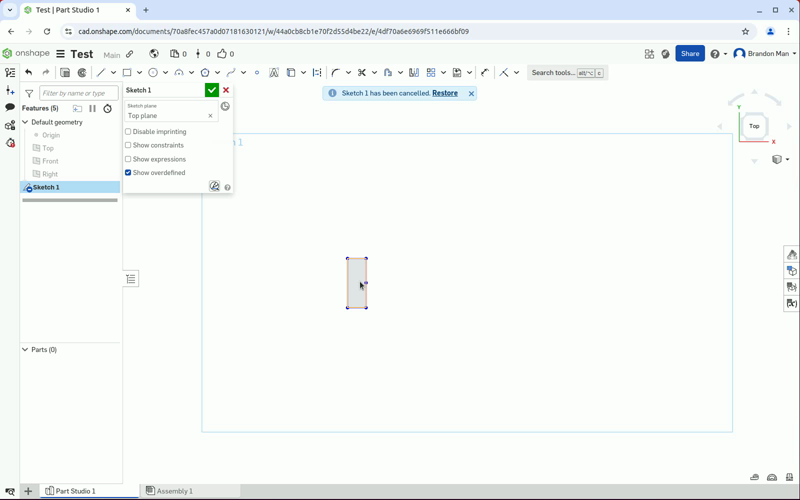
scroll(6)
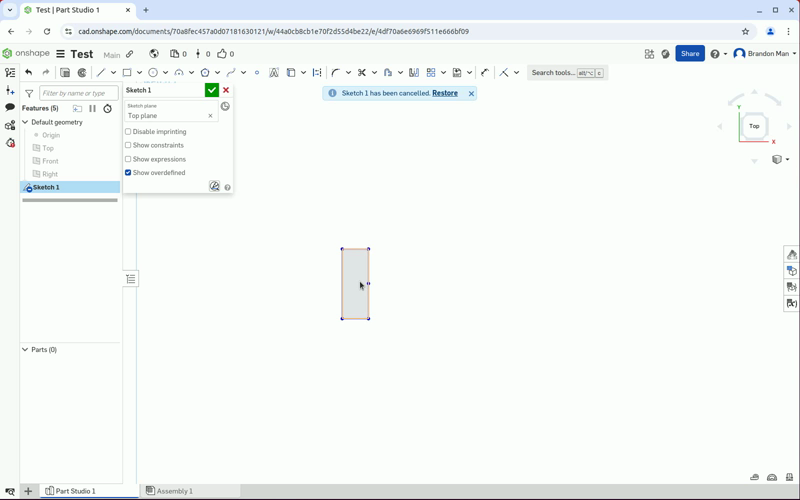
scroll(6)
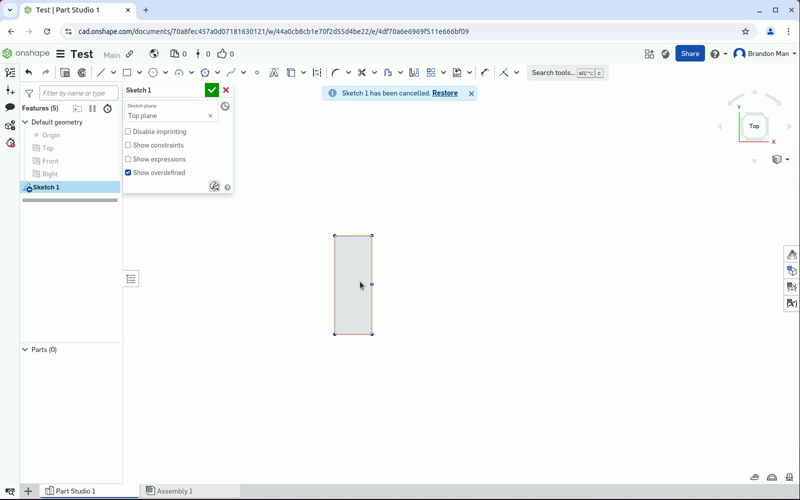
scroll(6)
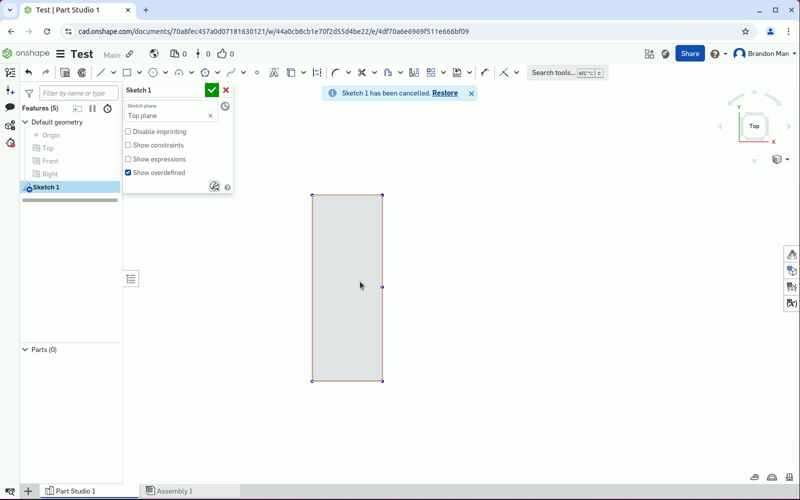
scroll(6)
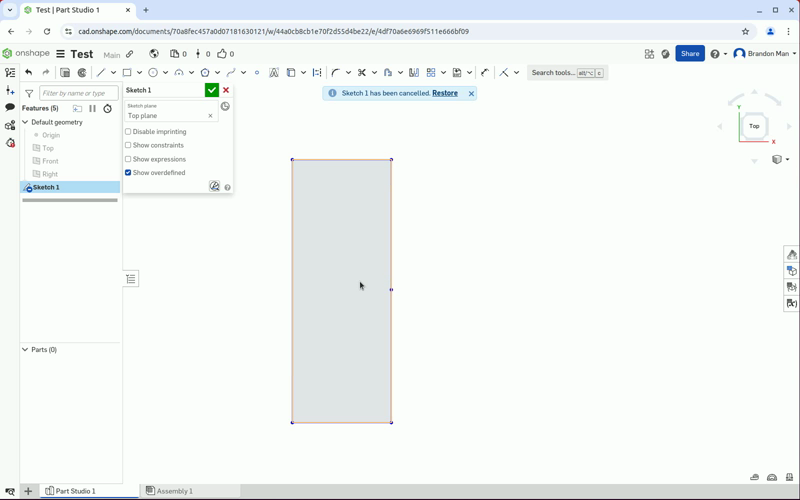
scroll(6)
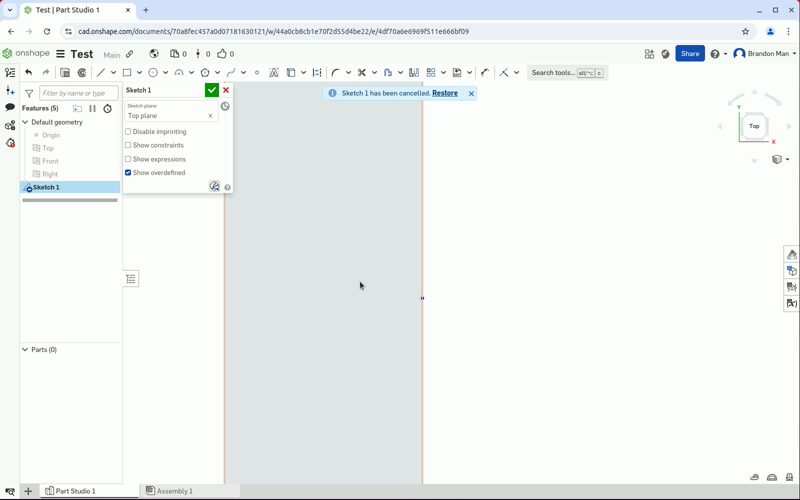
click(360, 281)
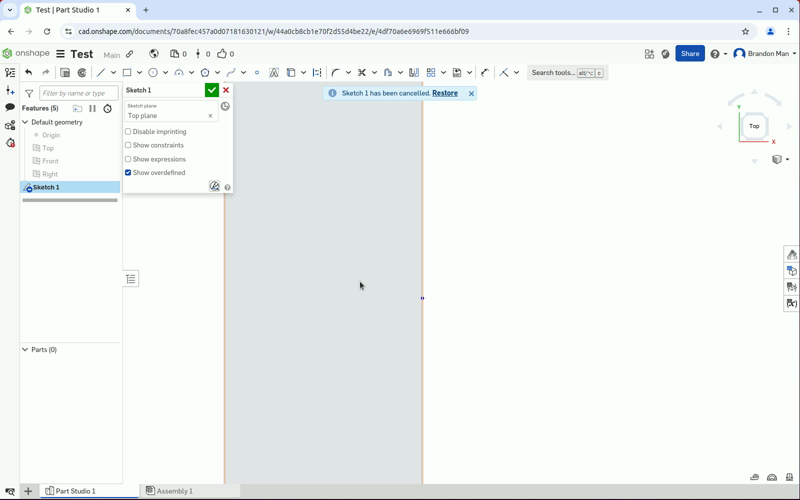
scroll(-6)
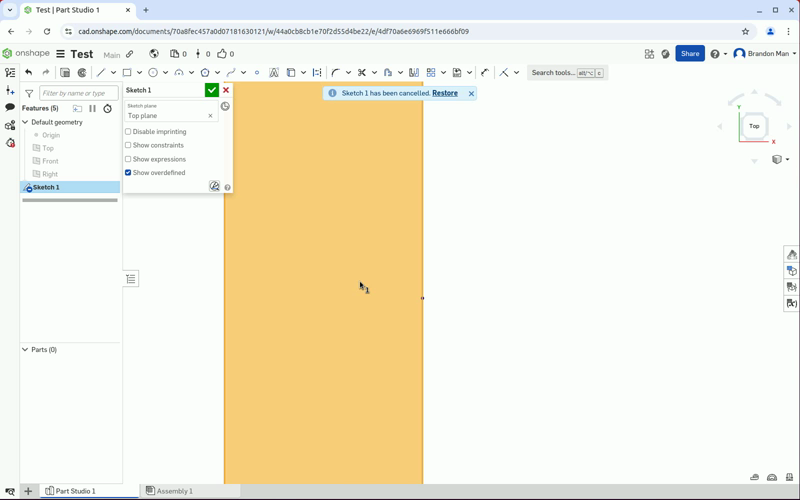
scroll(-6)
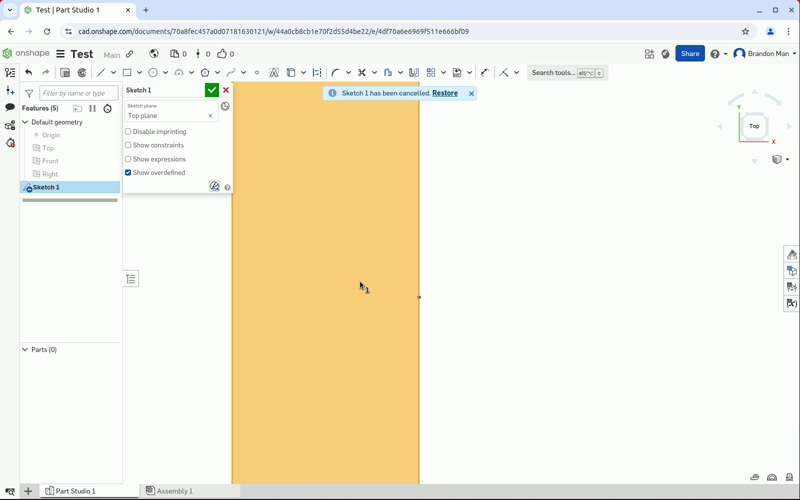
scroll(-6)
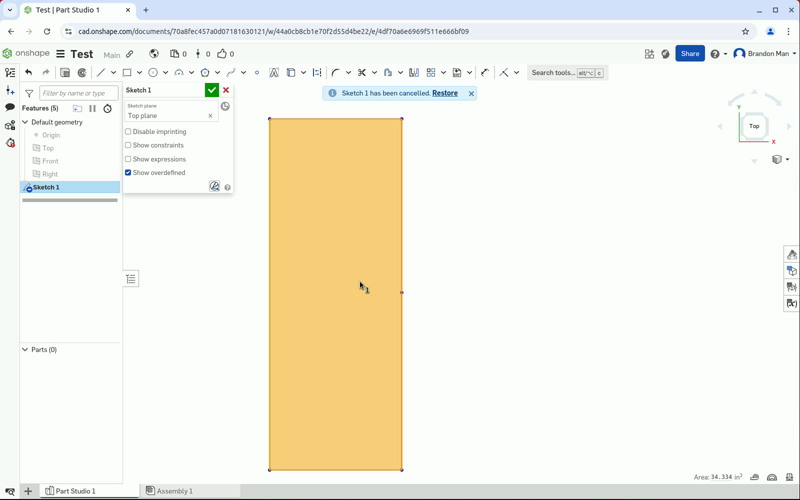
scroll(-6)
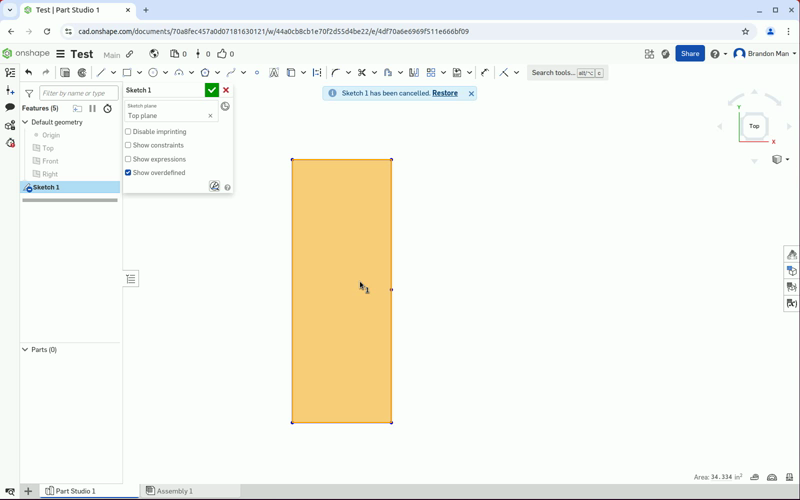
scroll(-6)
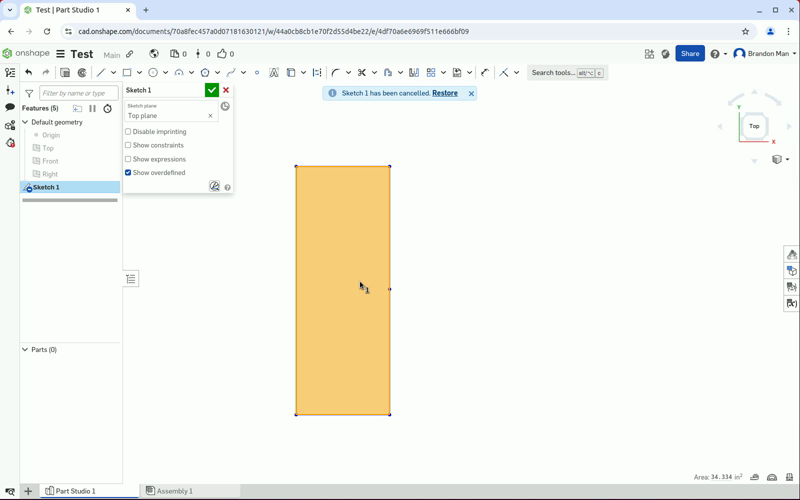
scroll(-6)
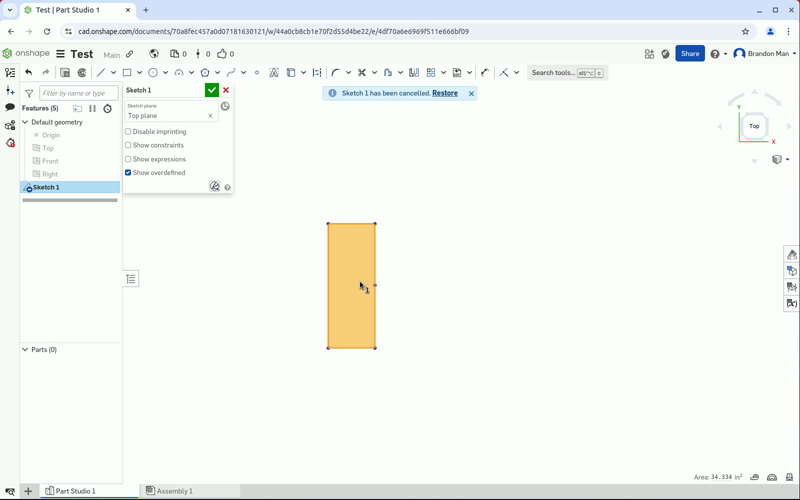
scroll(-6)
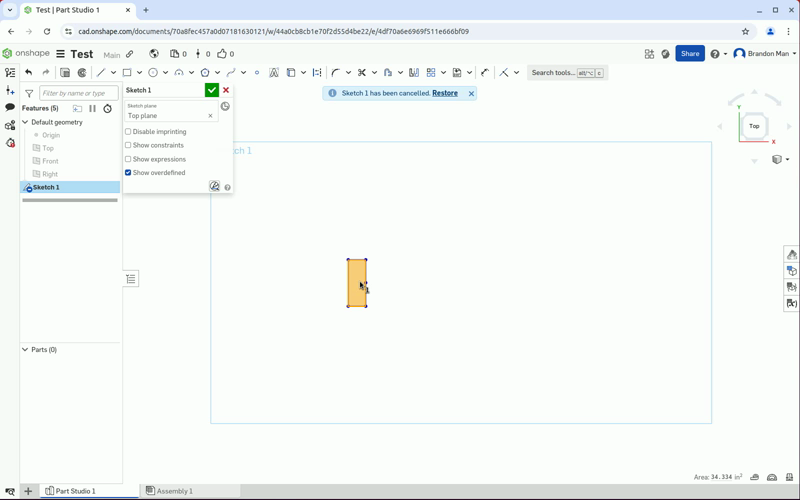
mouse_move(73, 352)
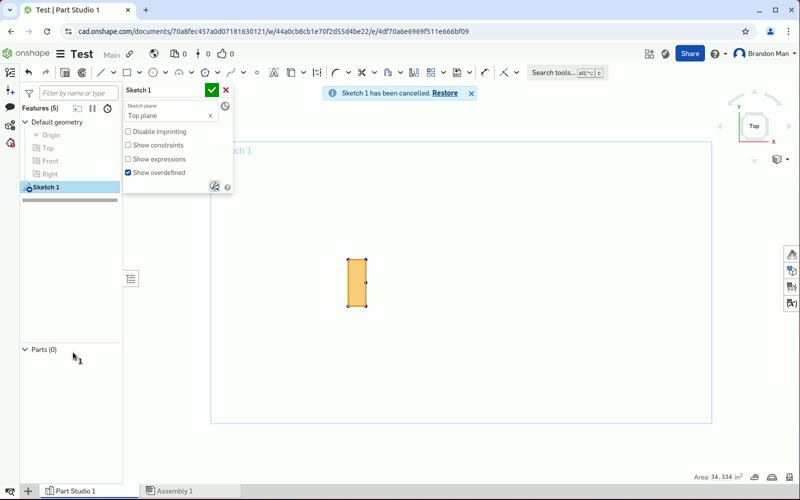
key(shift+y)
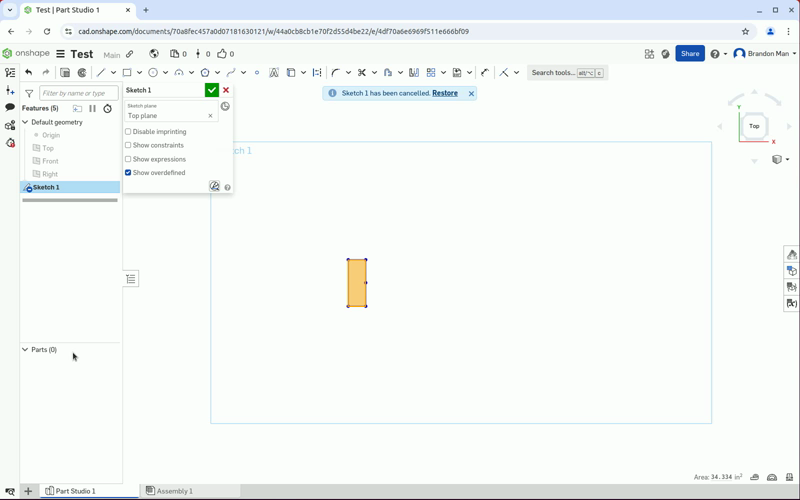
key(shift+e)
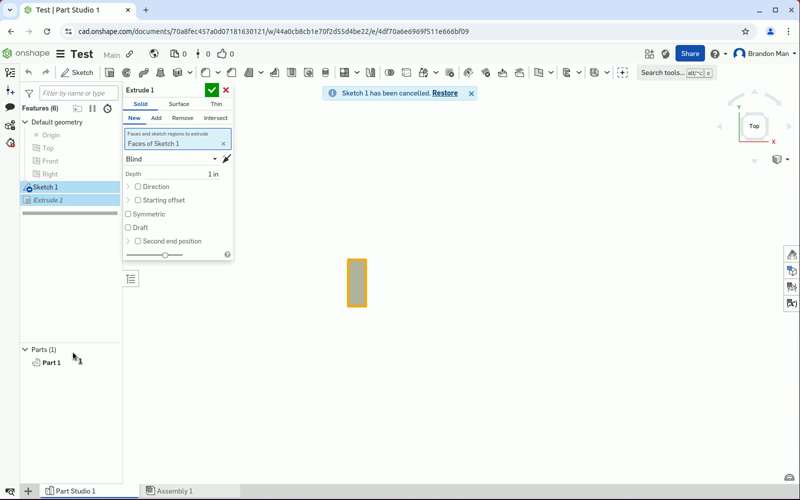
mouse_move(143, 106)
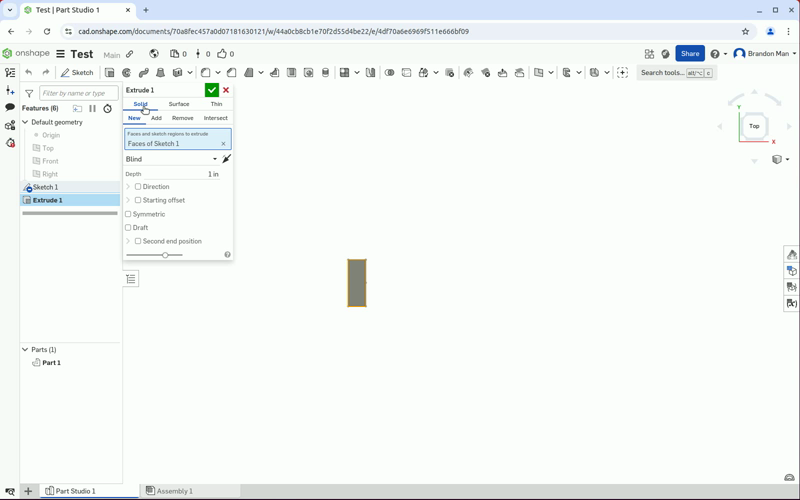
click(143, 106)
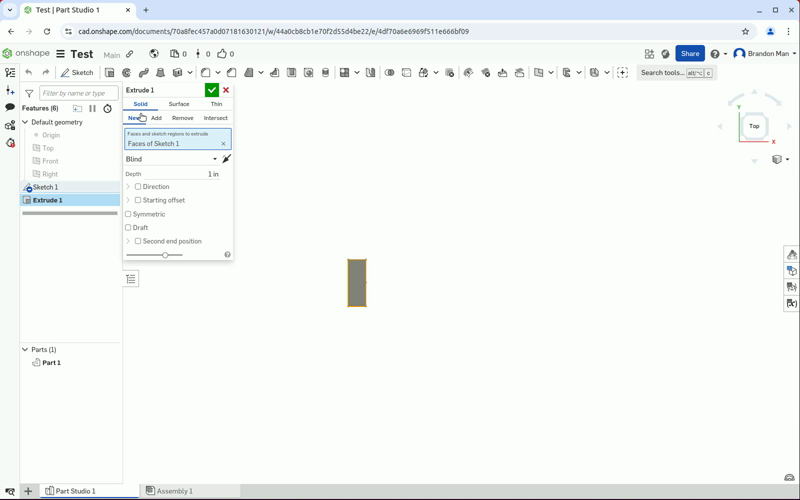
mouse_move(137, 120)
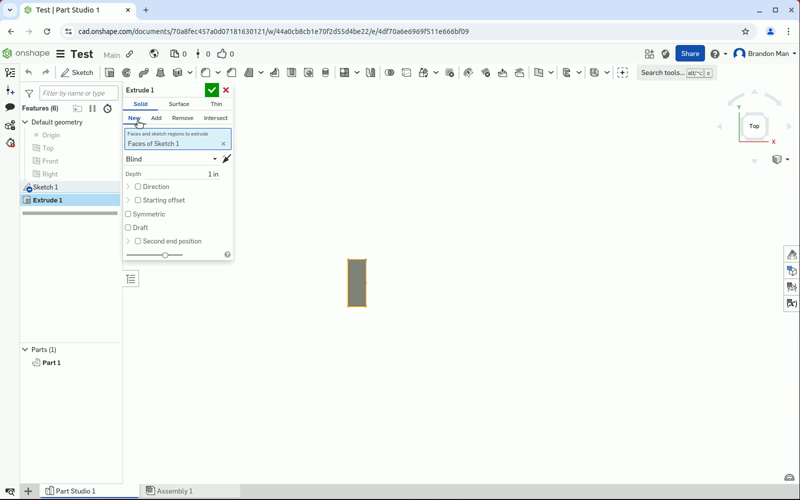
click(137, 120)
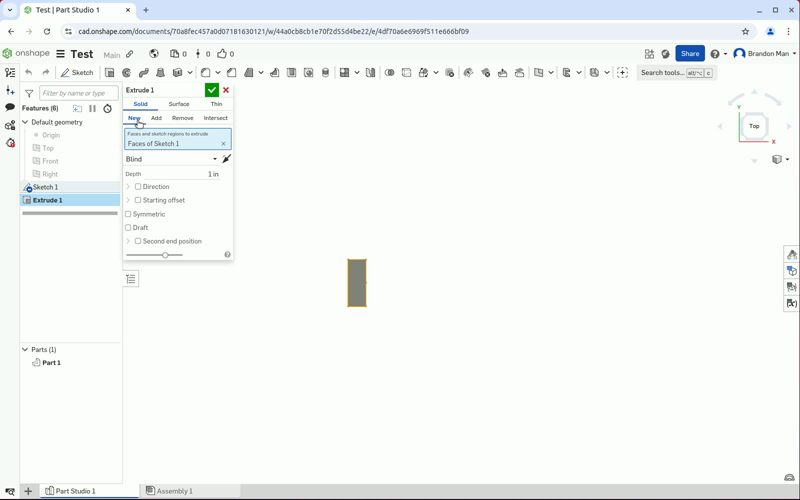
key(tab, 4)
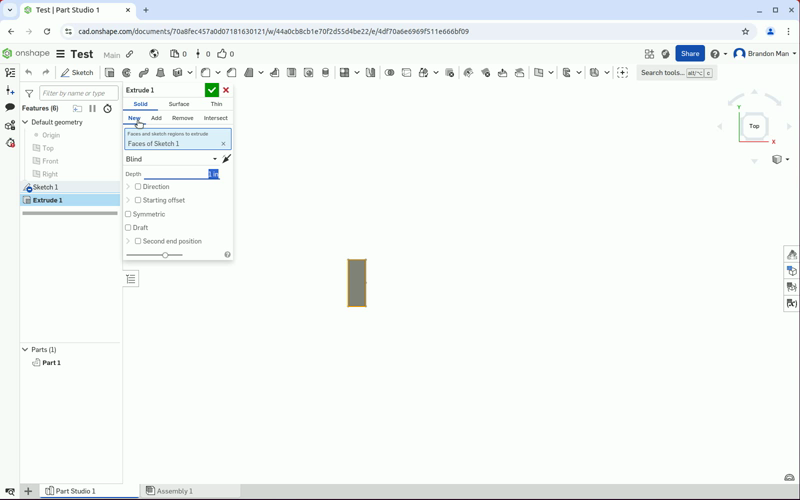
text(9.388)
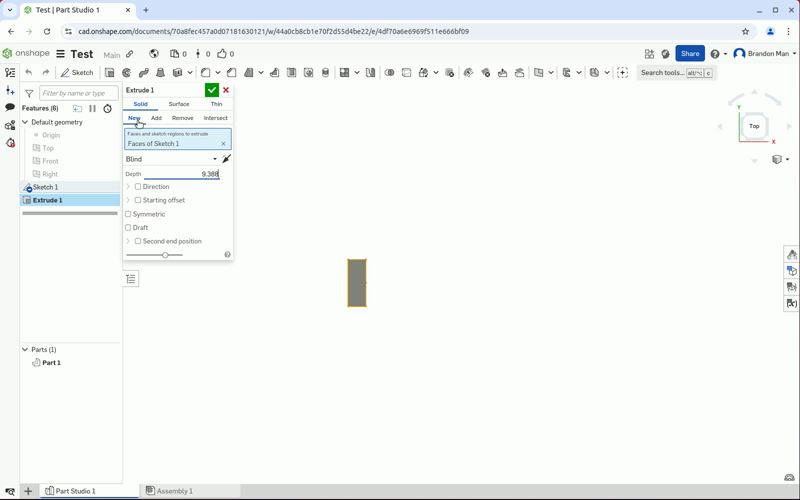
key(enter)
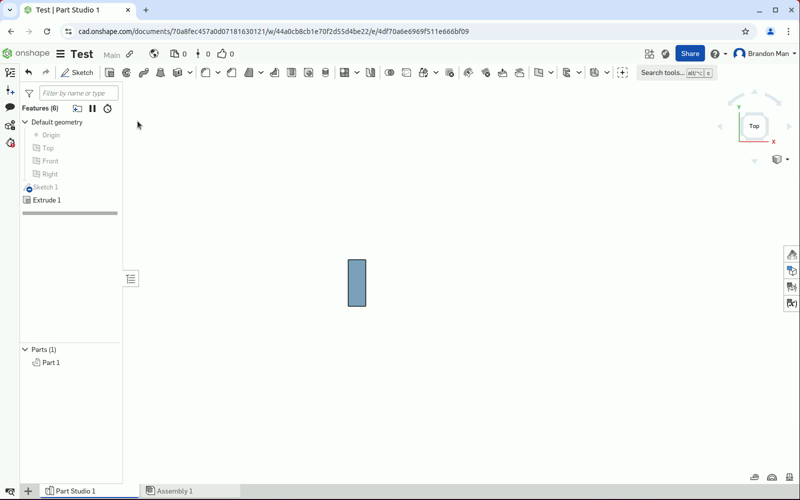
key(shift+h)
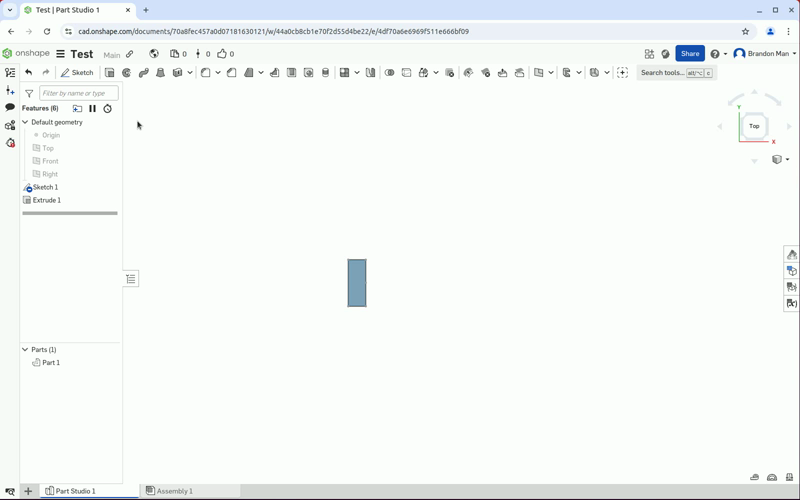
key(shift+h)
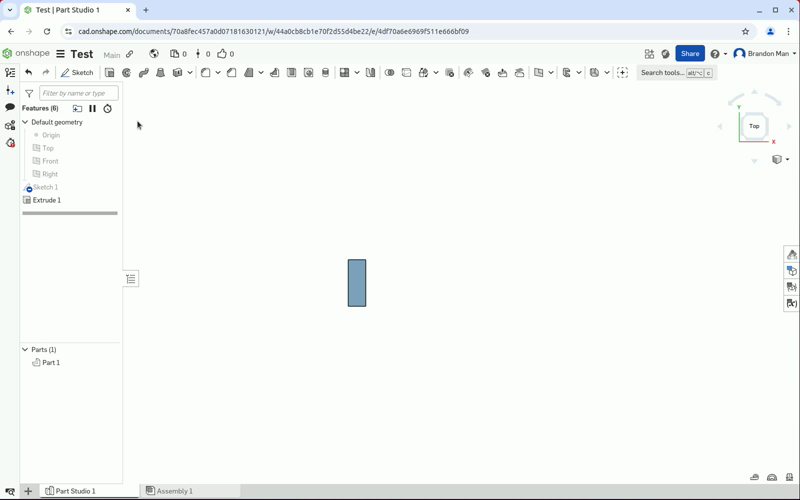
mouse_move(73, 189)
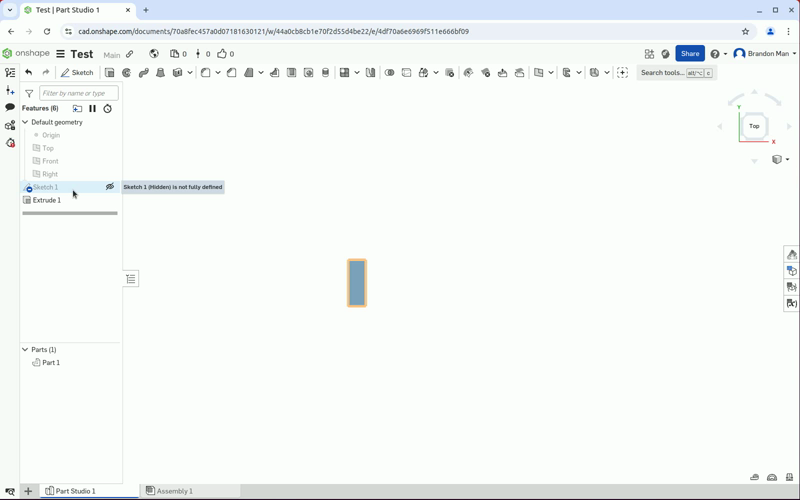
click(73, 189)
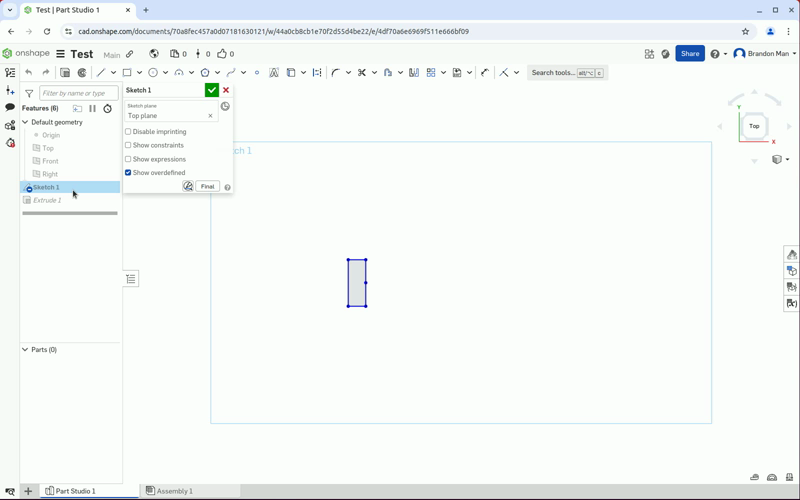
mouse_move(229, 92)
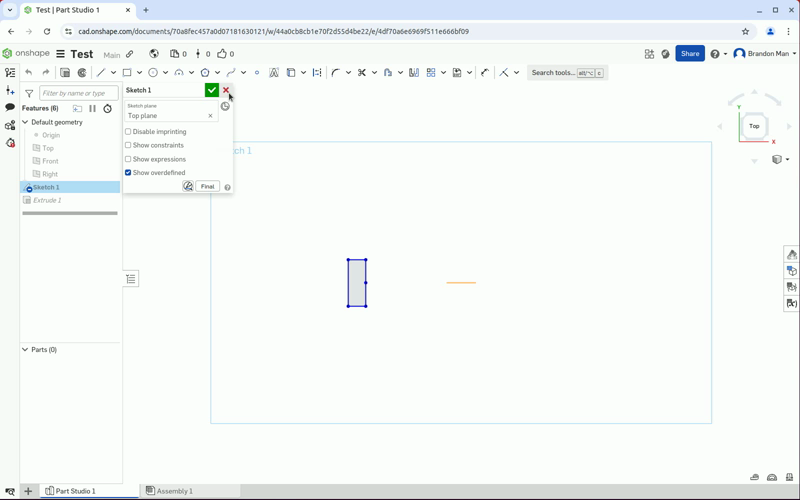
click(229, 92)
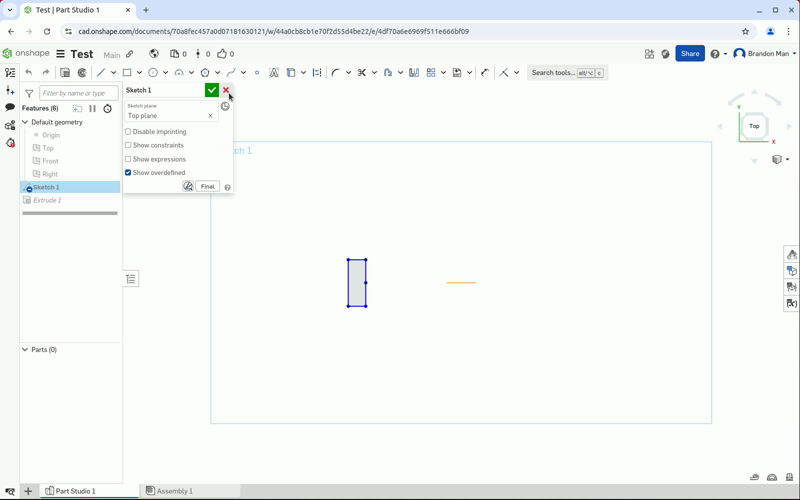
key(shift+s)
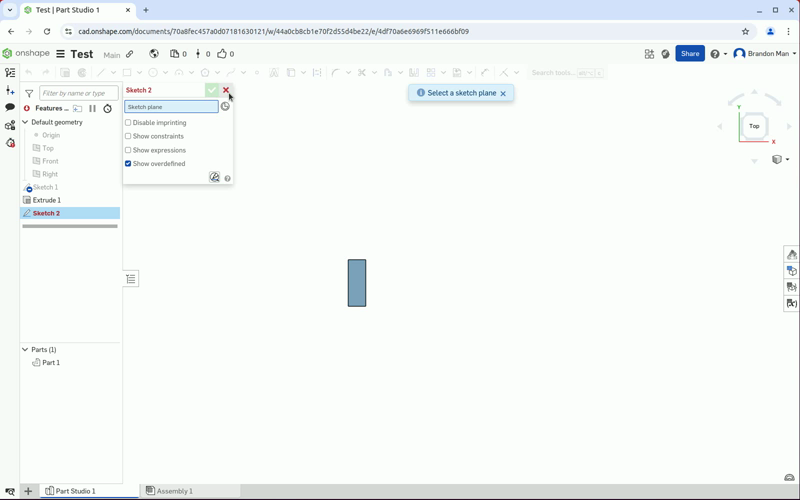
mouse_move(73, 150)
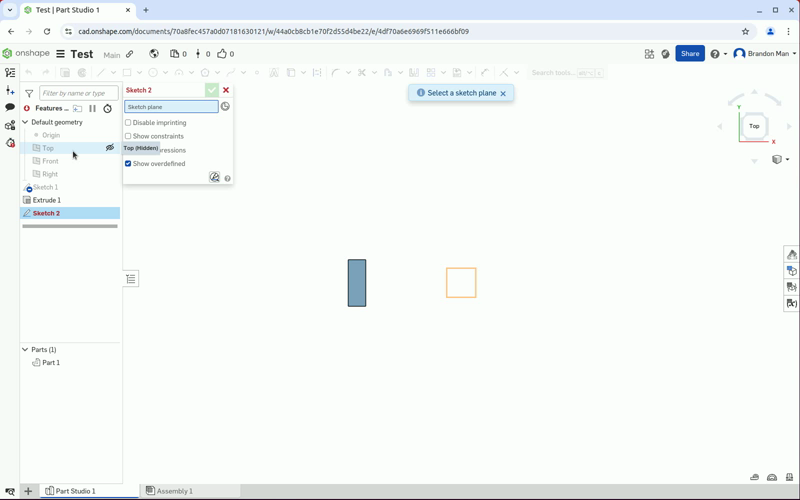
click(73, 150)
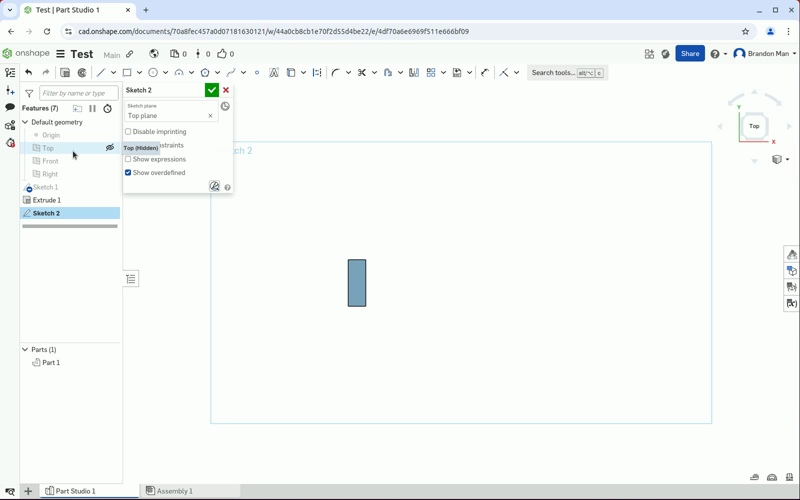
mouse_move(73, 352)
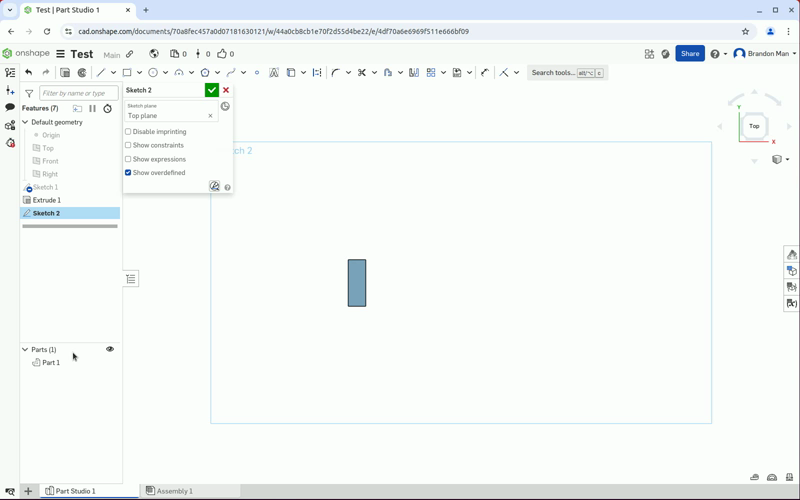
key(y)
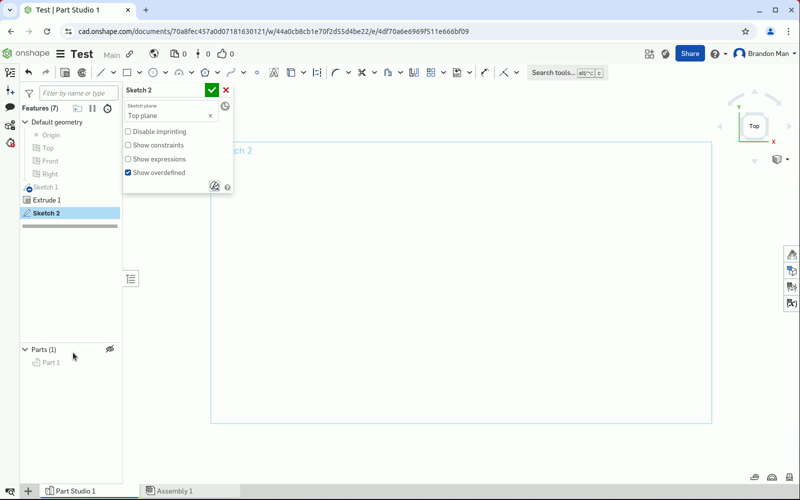
key(l)
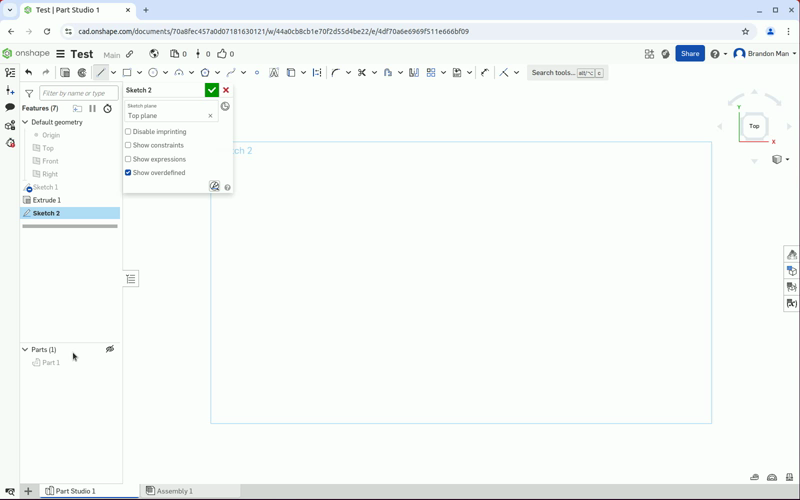
key_down(shift)
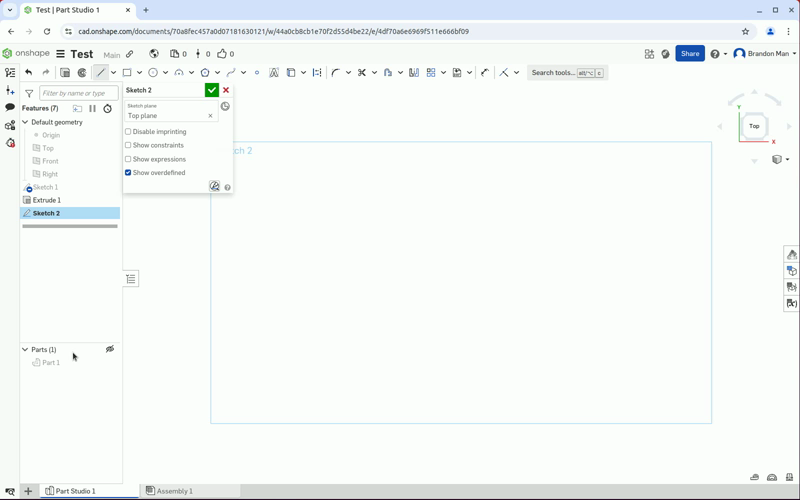
mouse_move(555, 306)
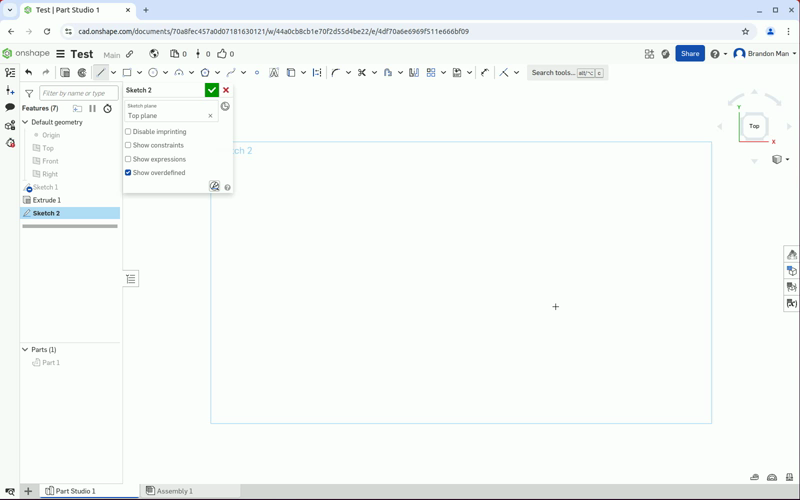
click(555, 306)
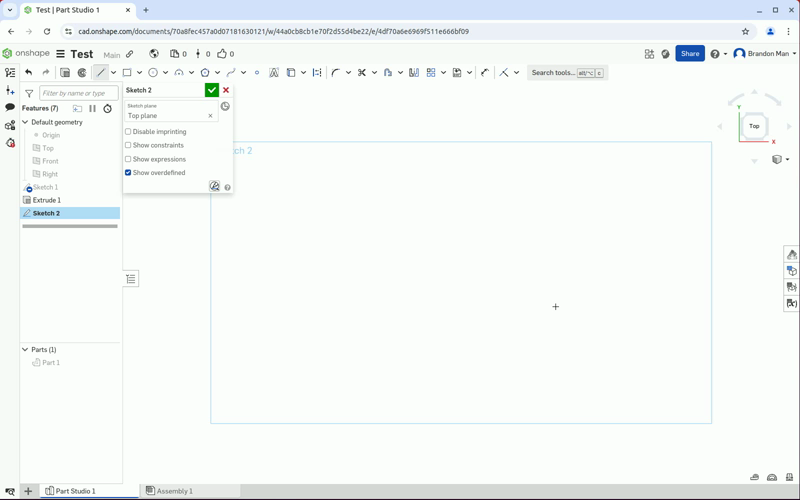
key_up(shift)
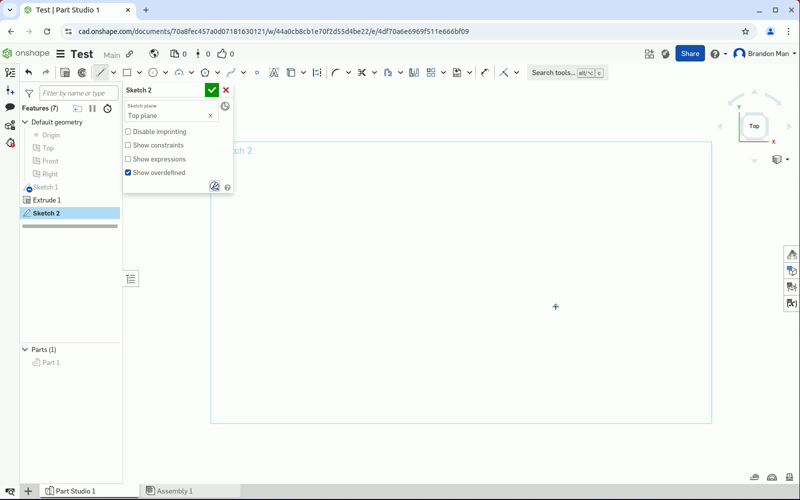
key_down(shift)
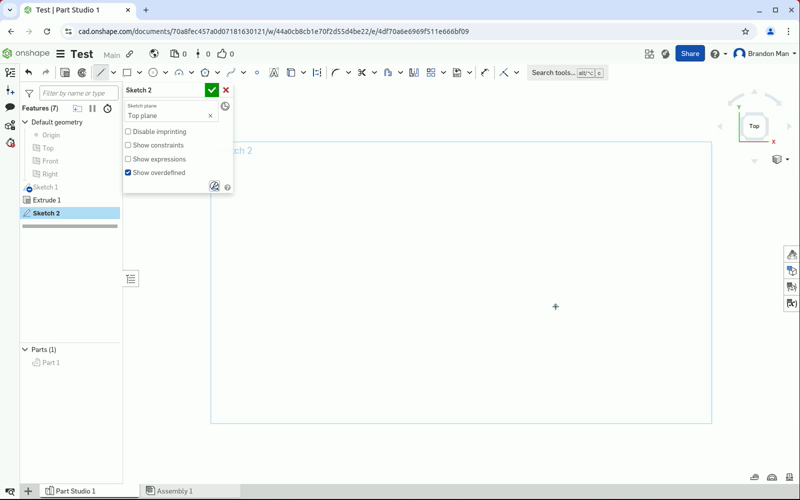
mouse_move(585, 306)
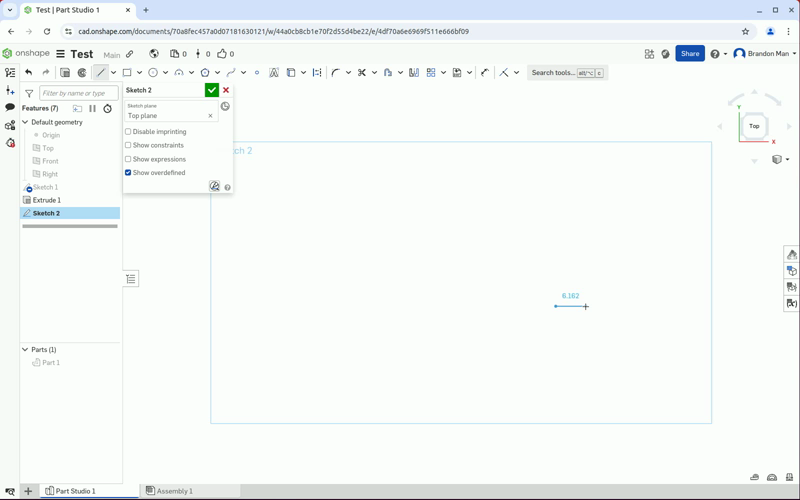
mouse_move(573, 306)
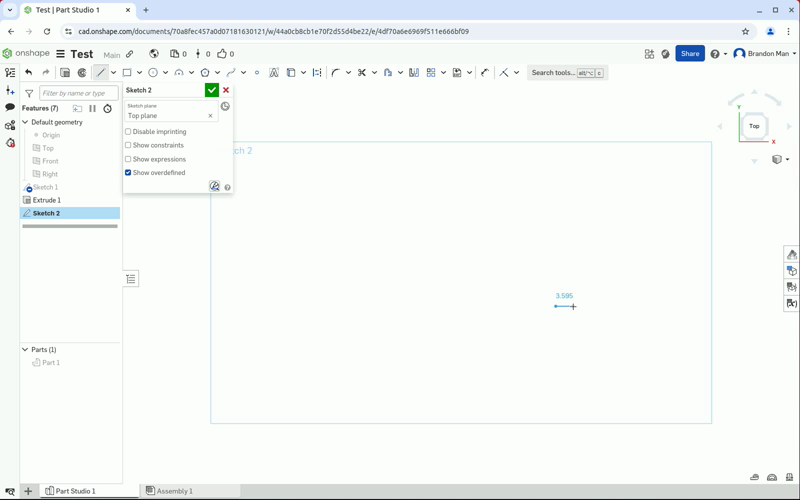
click(573, 306)
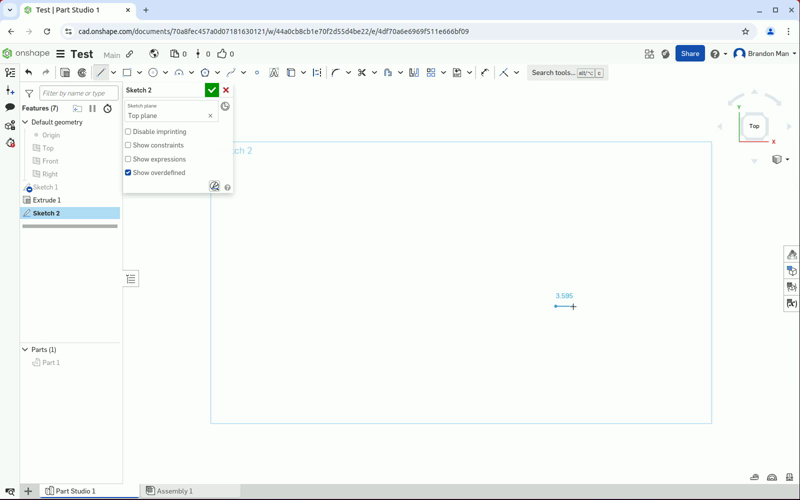
key_up(shift)
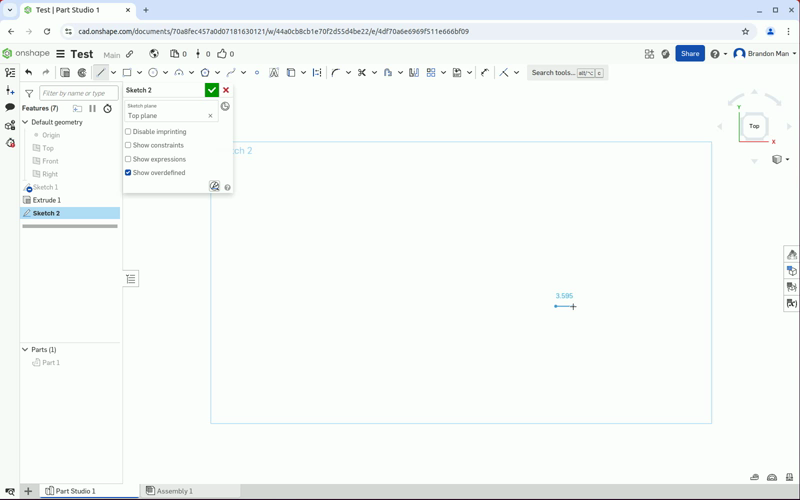
key_down(shift)
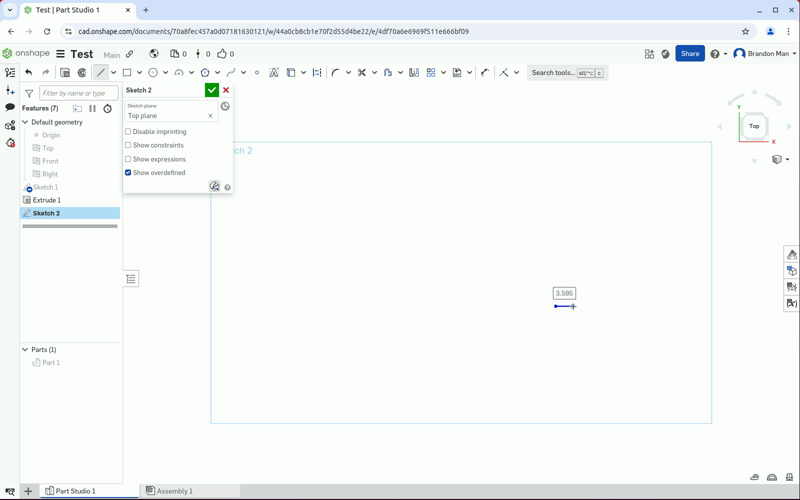
mouse_move(589, 306)
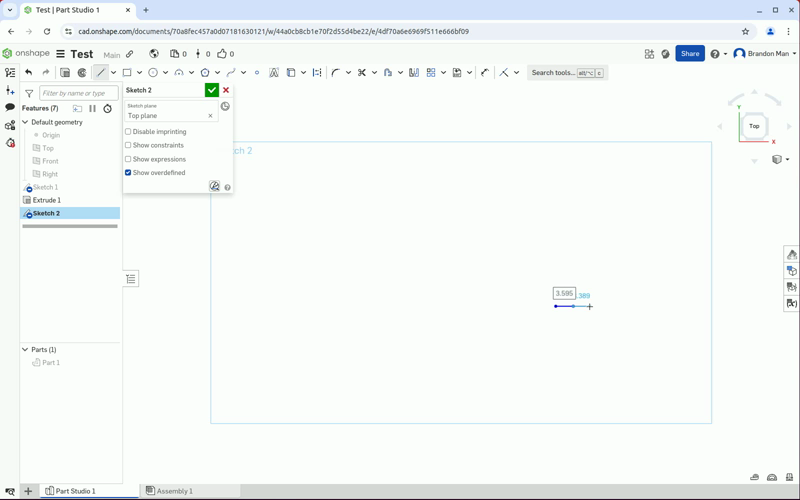
mouse_move(573, 259)
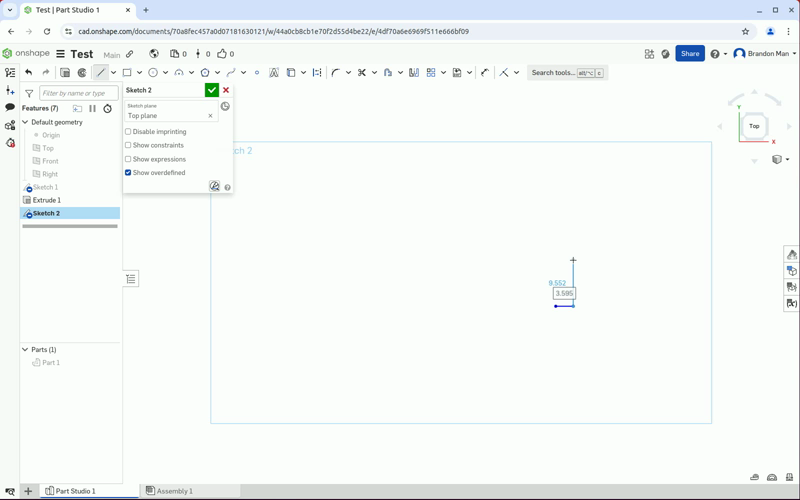
click(573, 259)
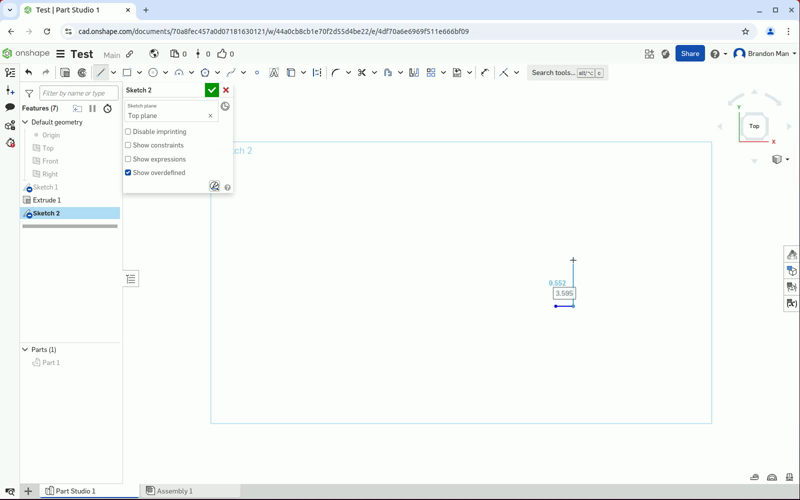
key_up(shift)
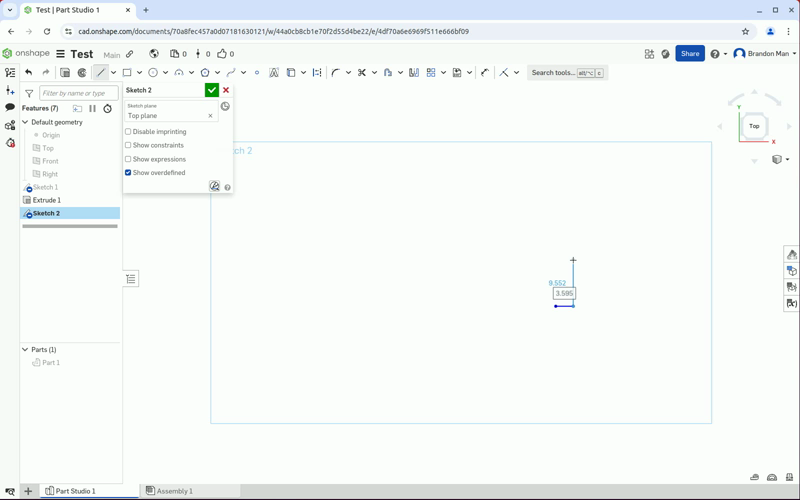
key_down(shift)
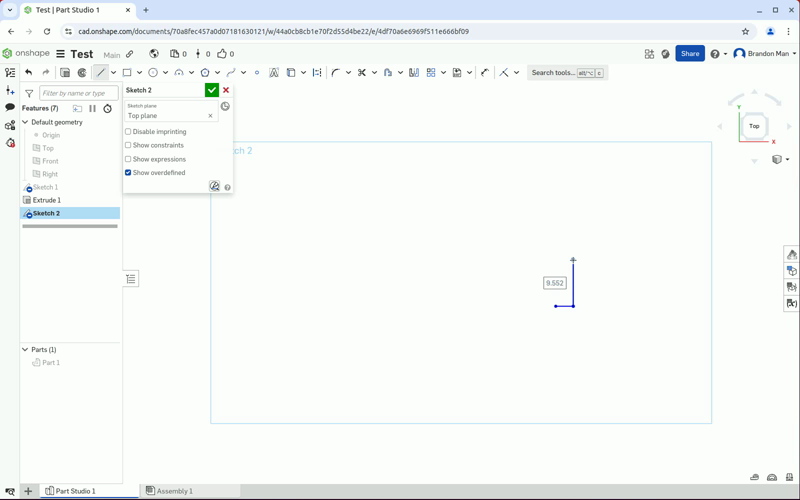
mouse_move(589, 259)
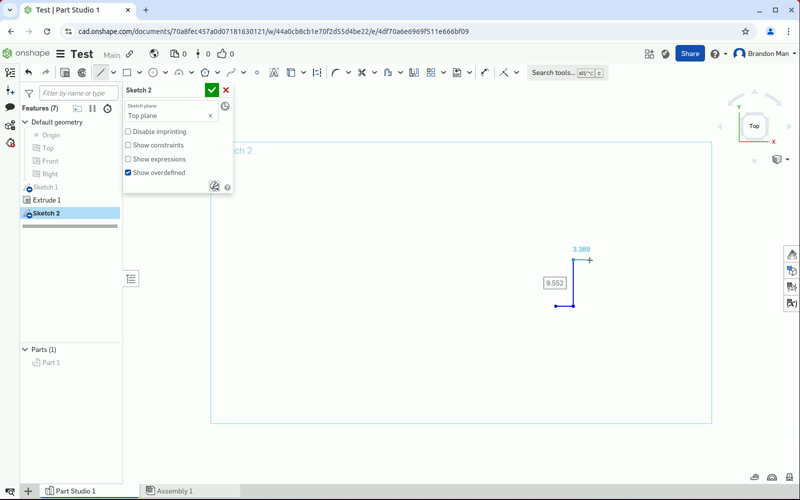
mouse_move(555, 259)
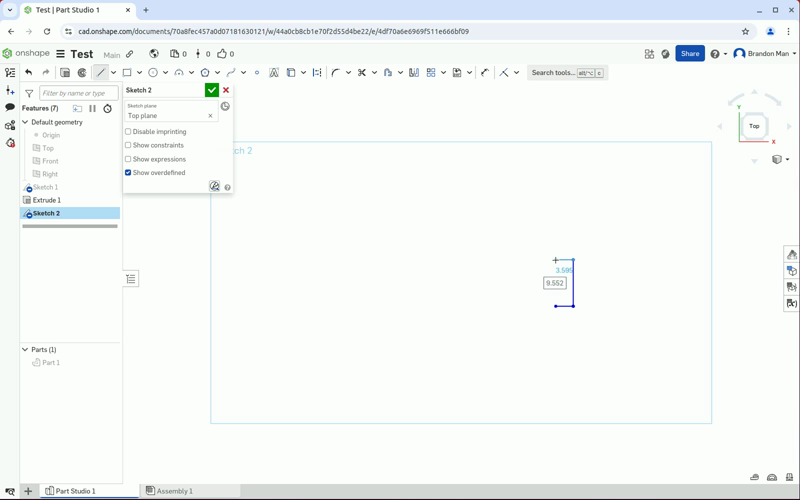
click(555, 259)
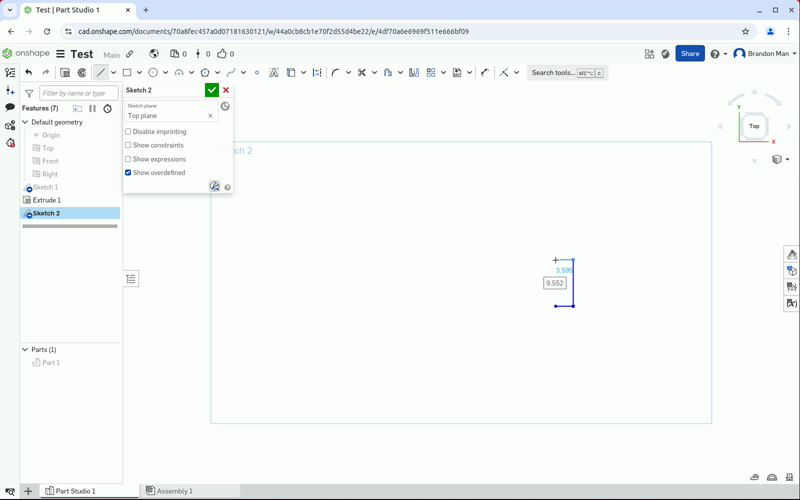
key_up(shift)
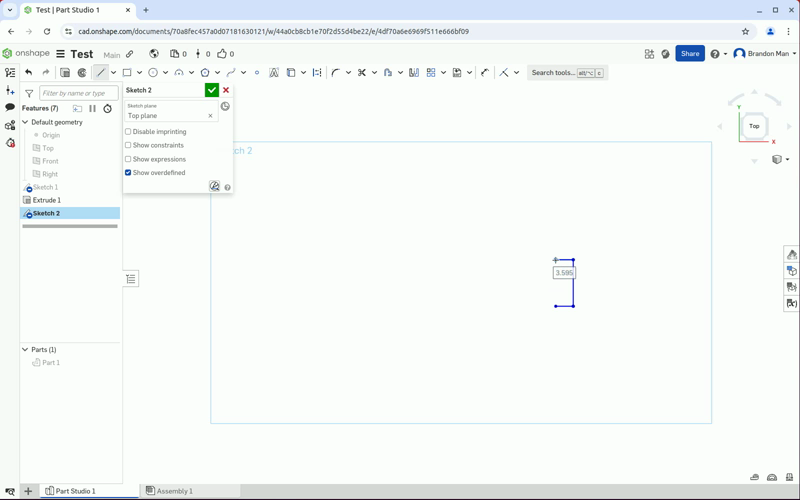
key_down(shift)
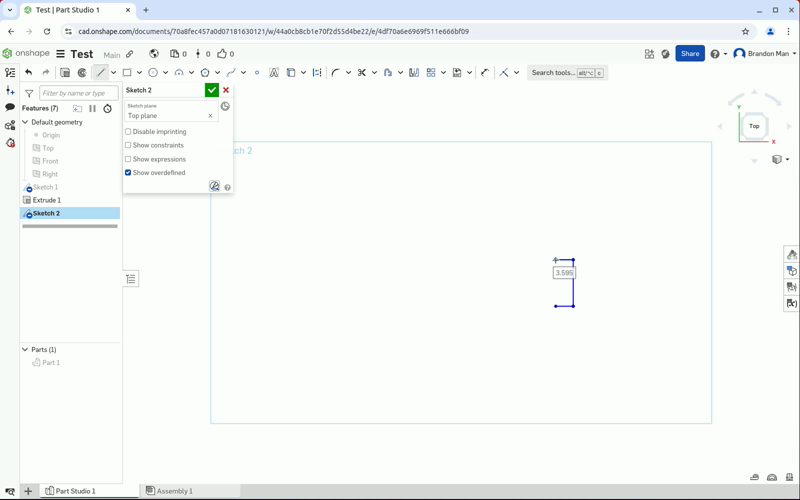
mouse_move(585, 259)
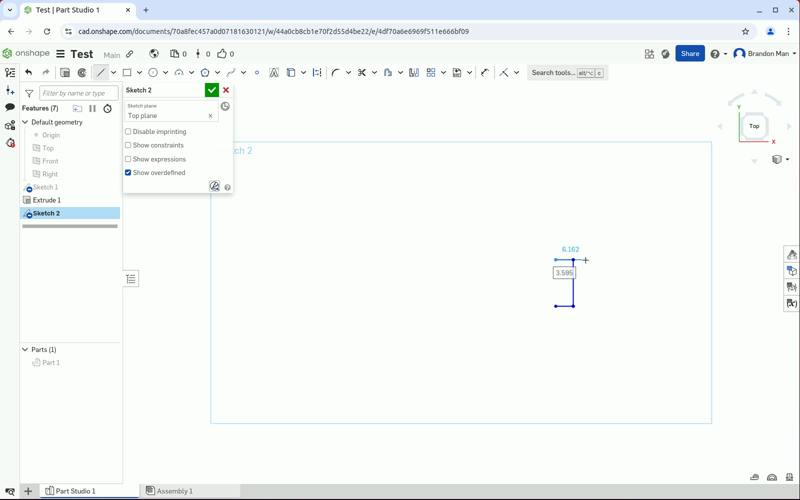
mouse_move(555, 282)
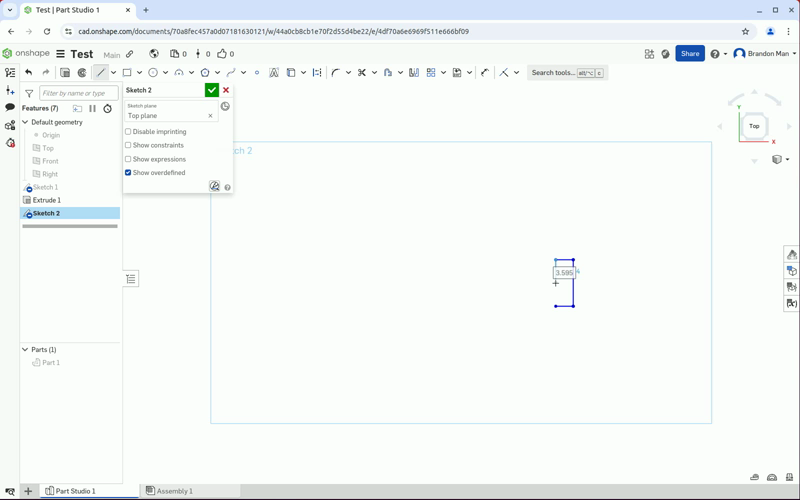
click(555, 282)
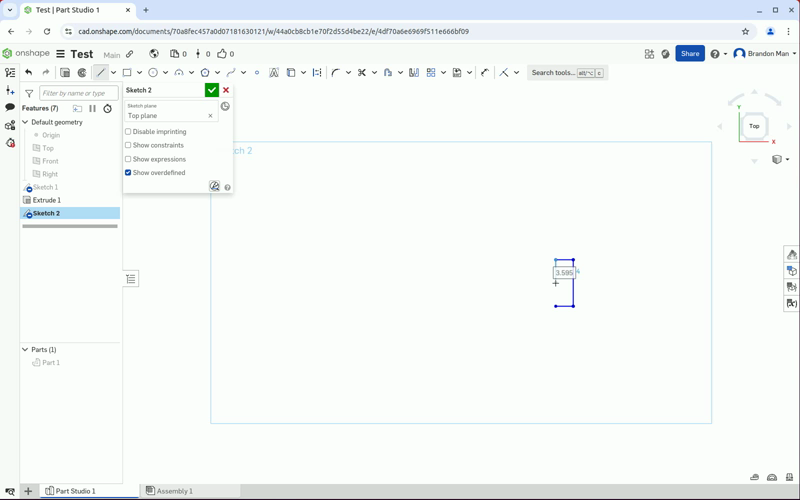
key_up(shift)
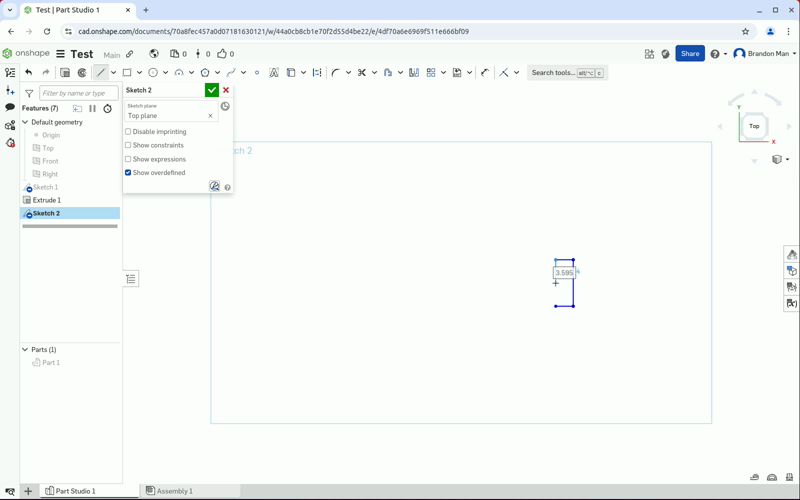
mouse_move(585, 282)
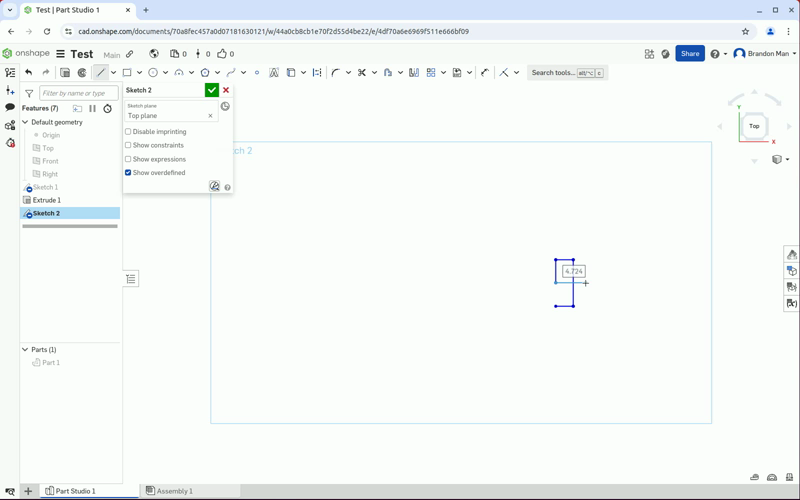
key_down(shift)
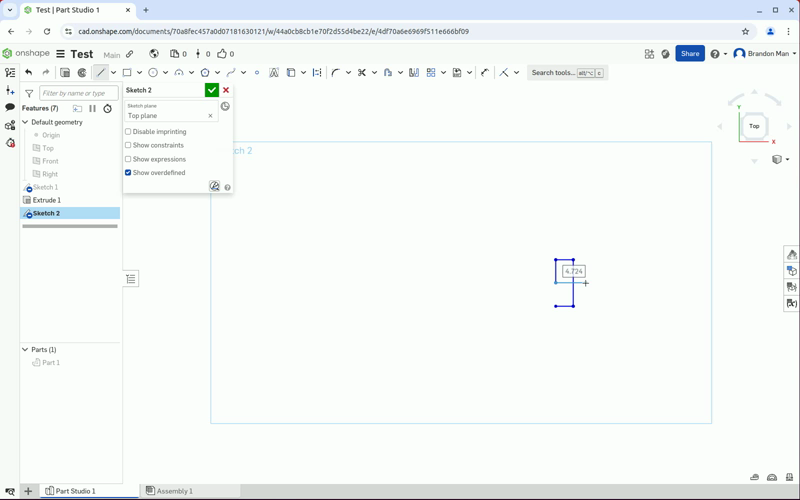
mouse_move(555, 306)
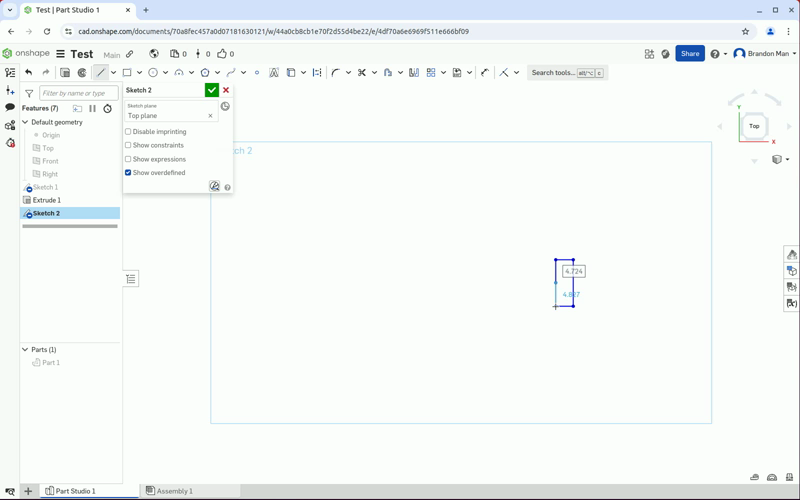
key_up(shift)
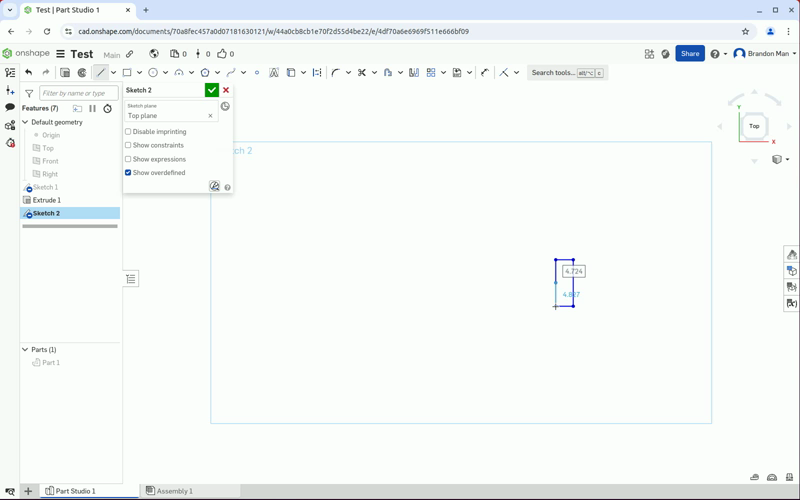
click(555, 306)
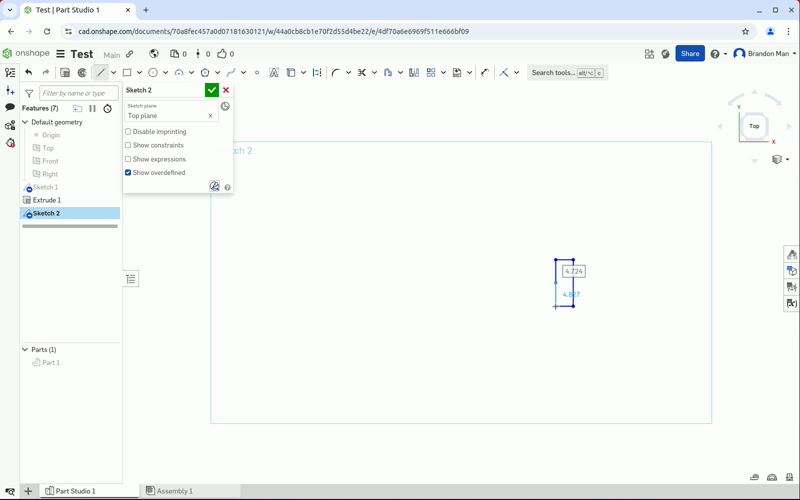
key(esc)
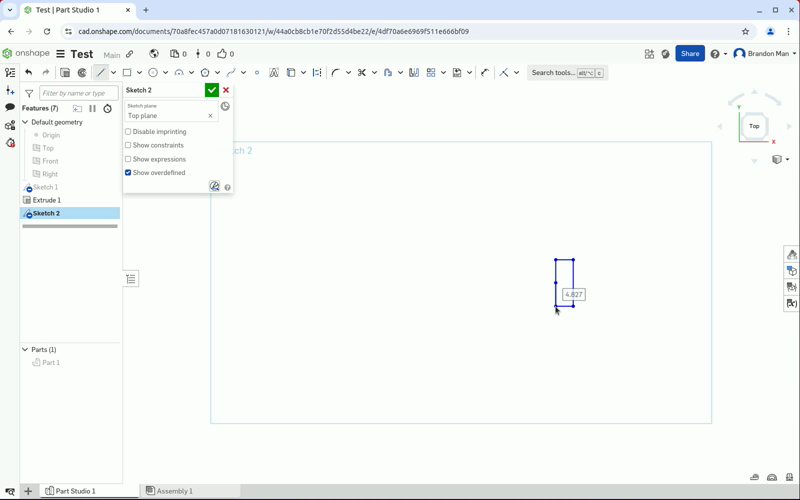
mouse_move(569, 293)
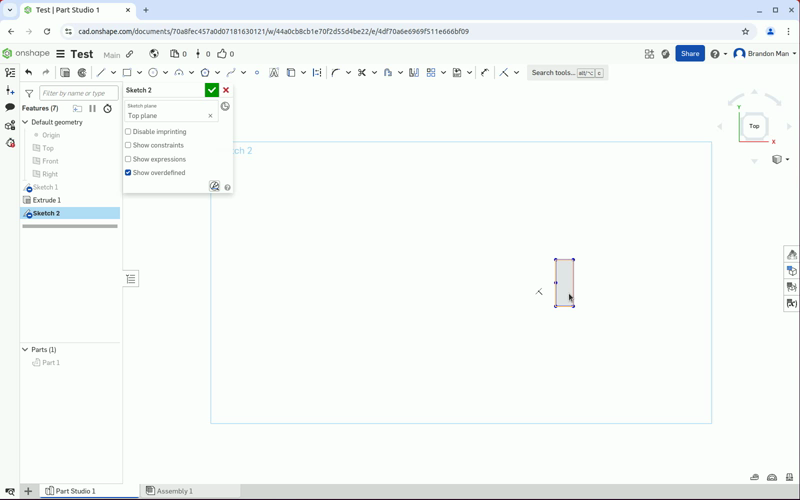
scroll(6)
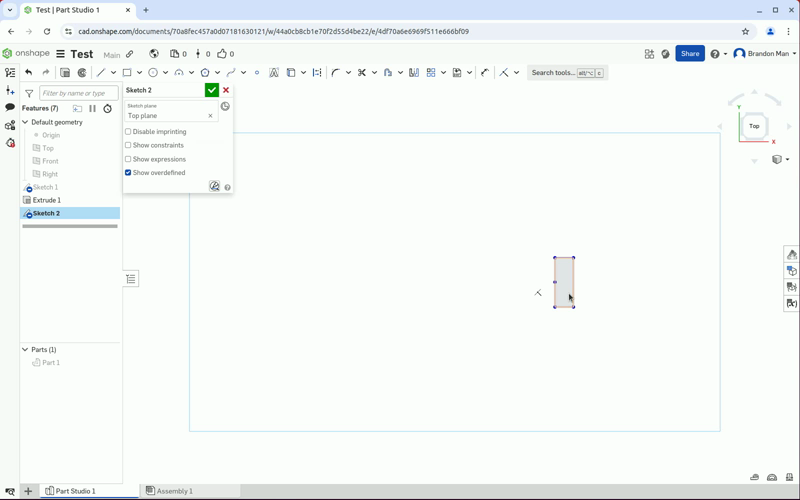
scroll(6)
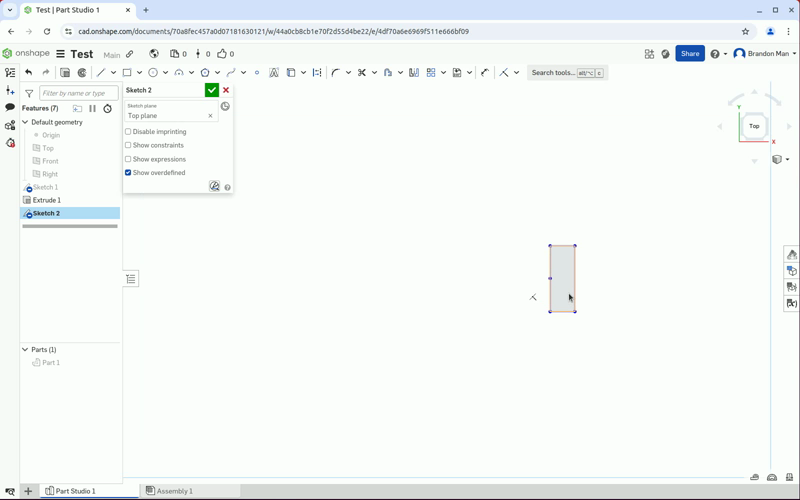
scroll(6)
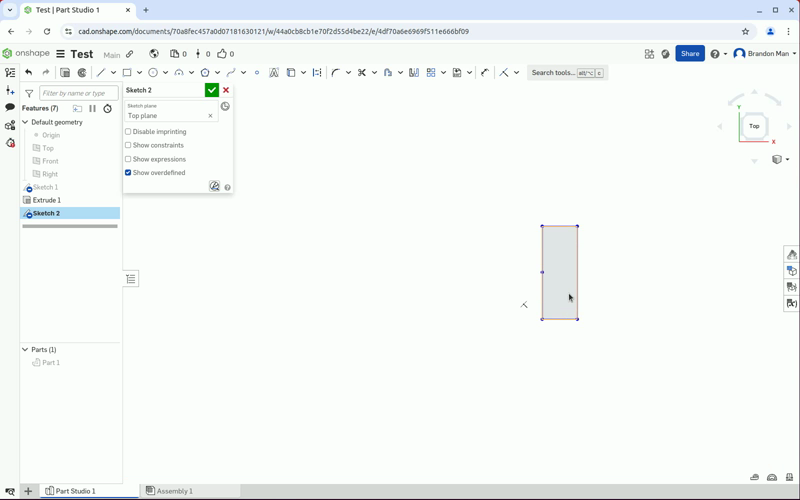
scroll(6)
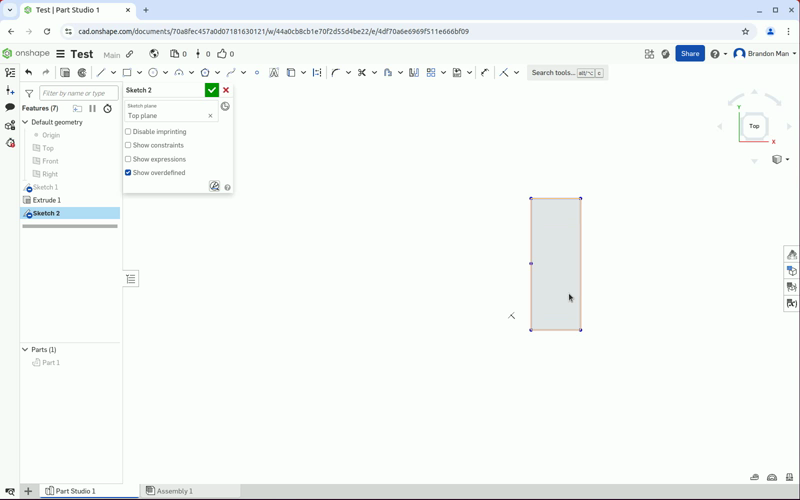
scroll(6)
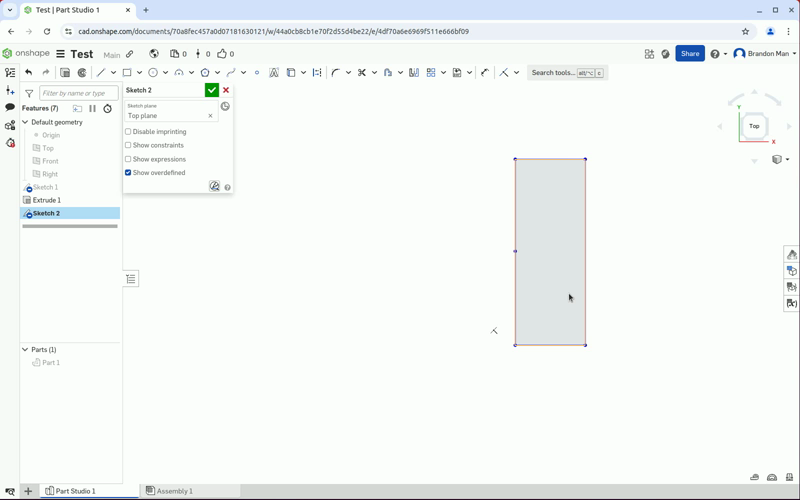
scroll(6)
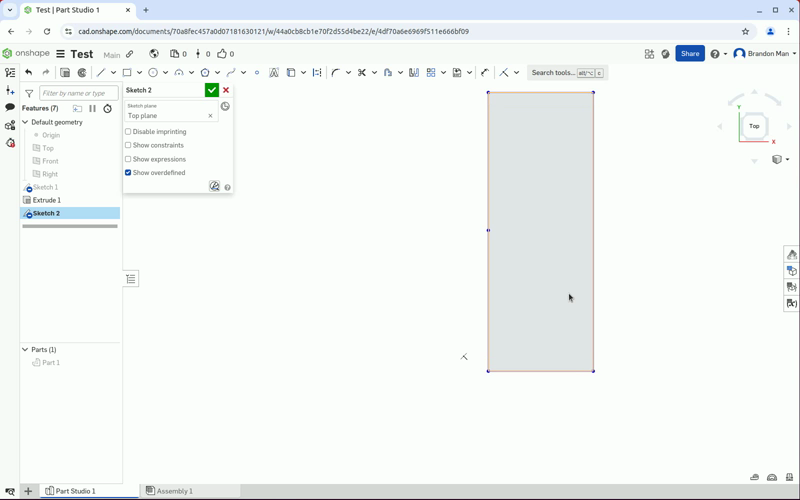
scroll(6)
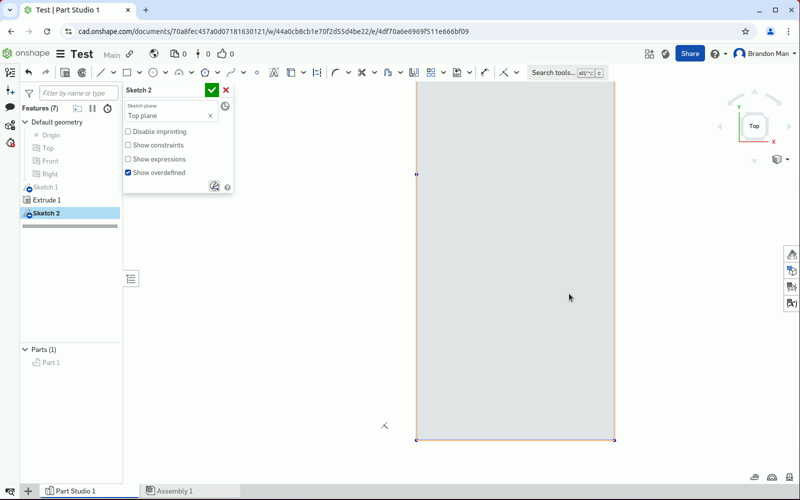
click(569, 293)
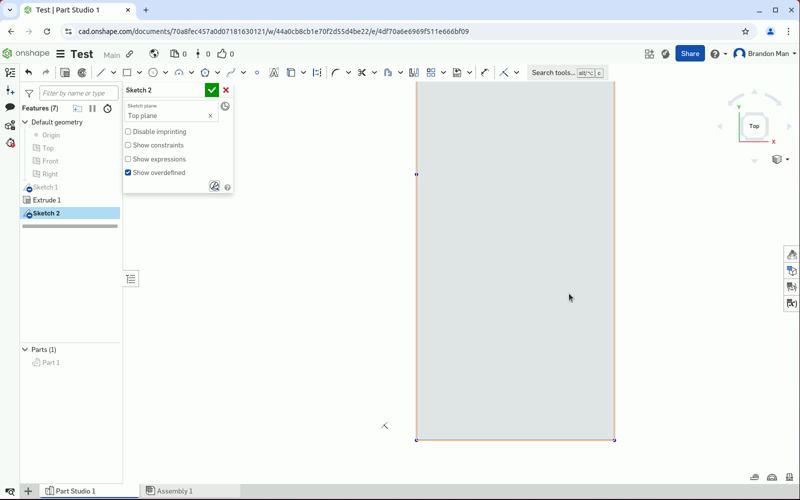
scroll(-6)
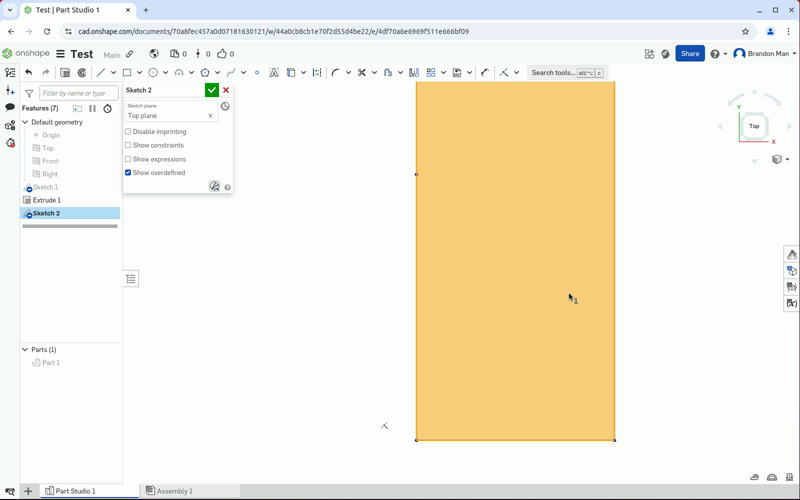
scroll(-6)
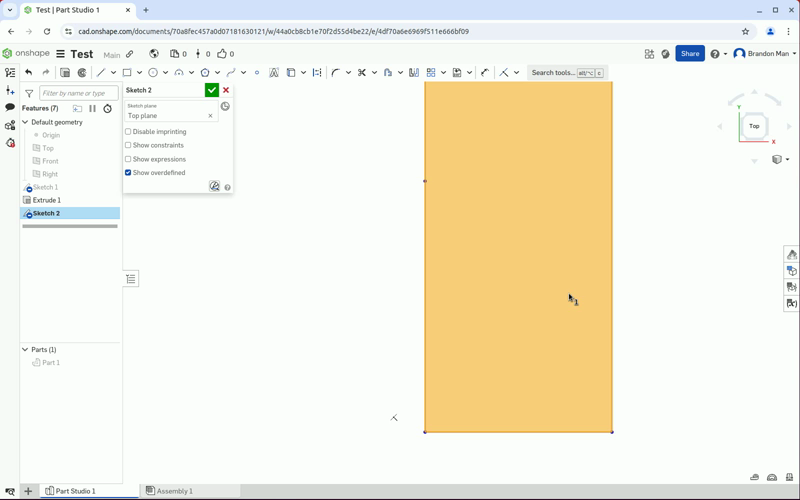
scroll(-6)
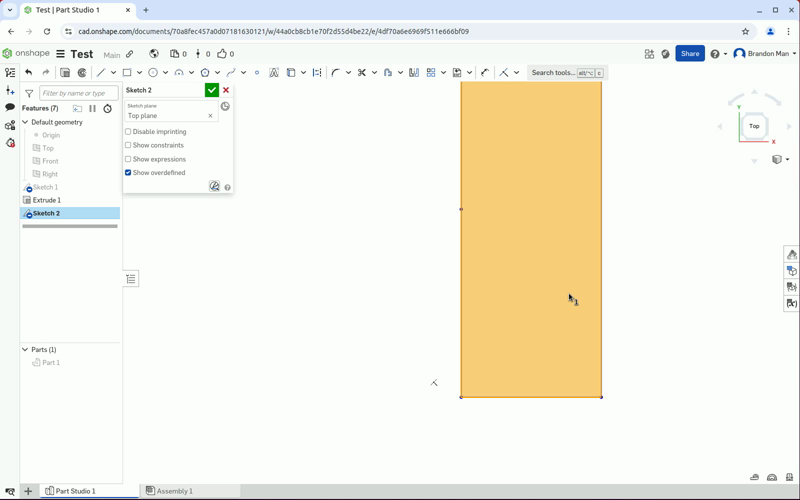
scroll(-6)
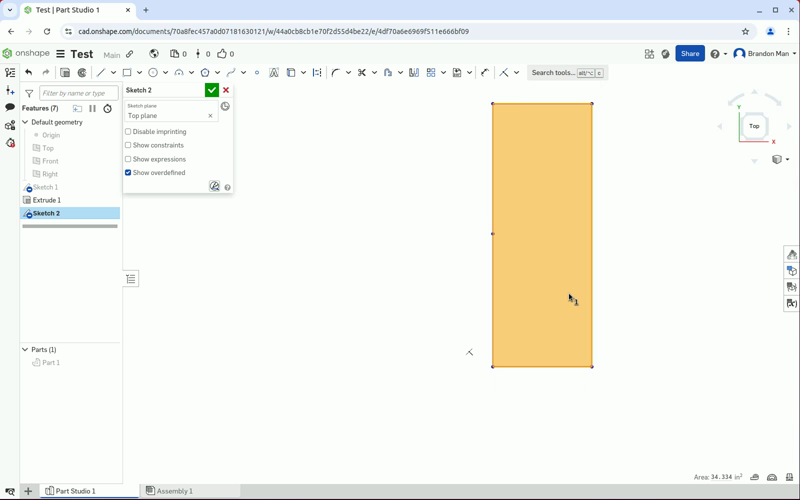
scroll(-6)
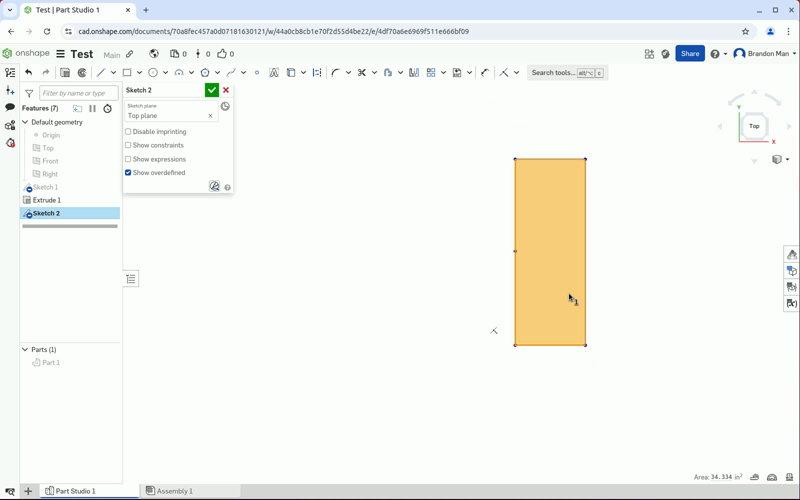
scroll(-6)
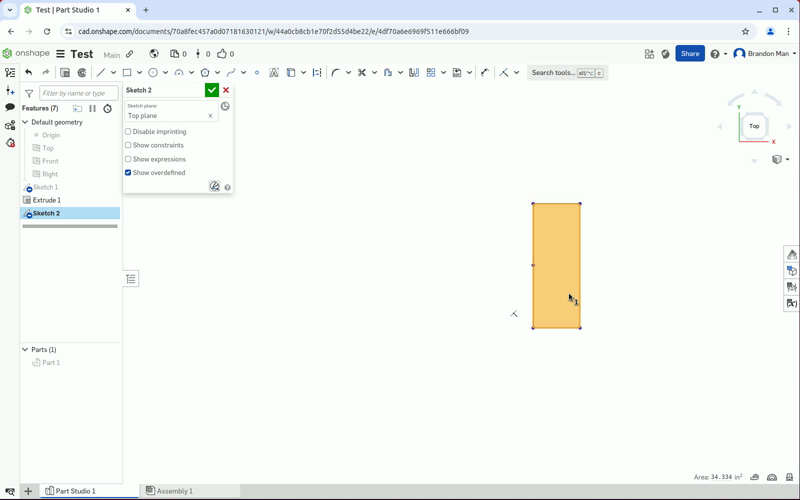
scroll(-6)
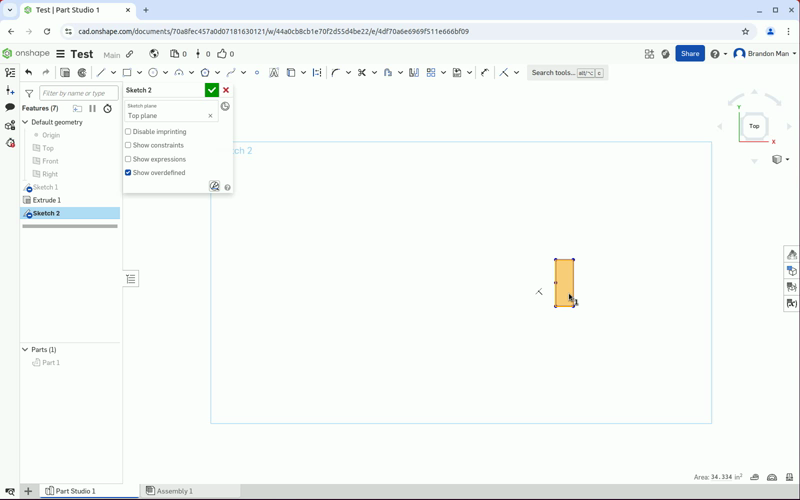
mouse_move(73, 352)
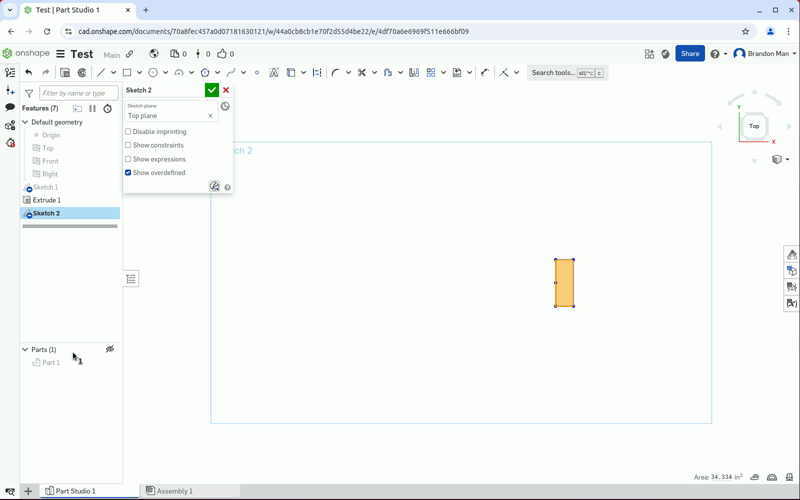
key(shift+y)
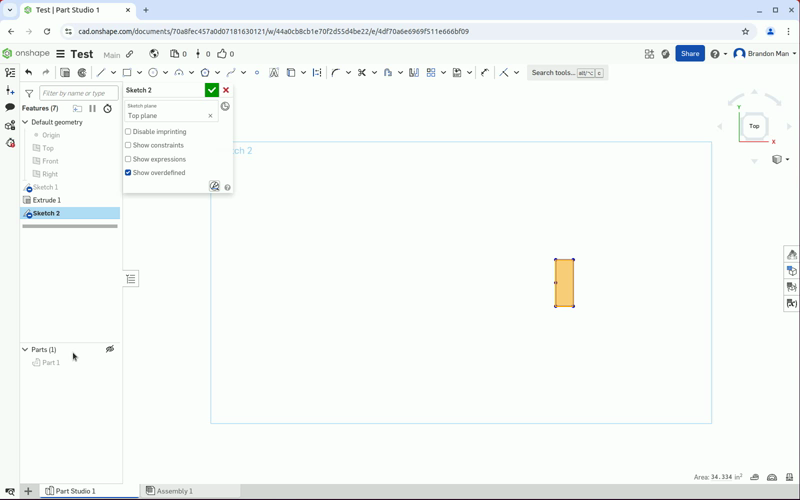
key(shift+e)
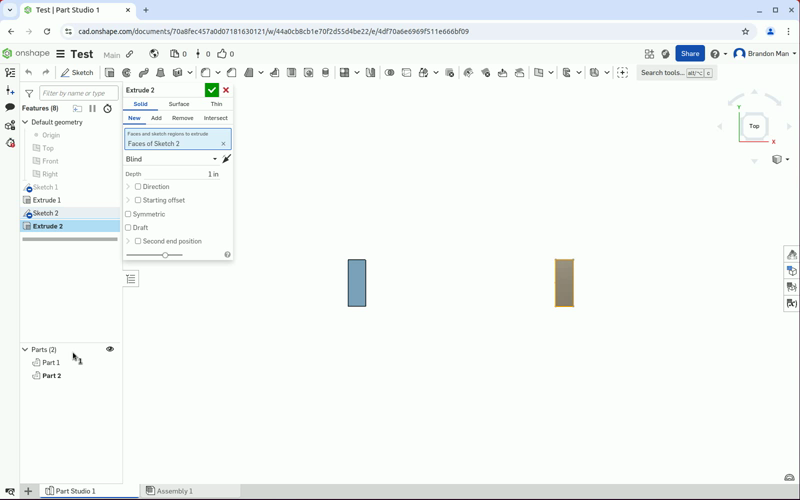
mouse_move(143, 106)
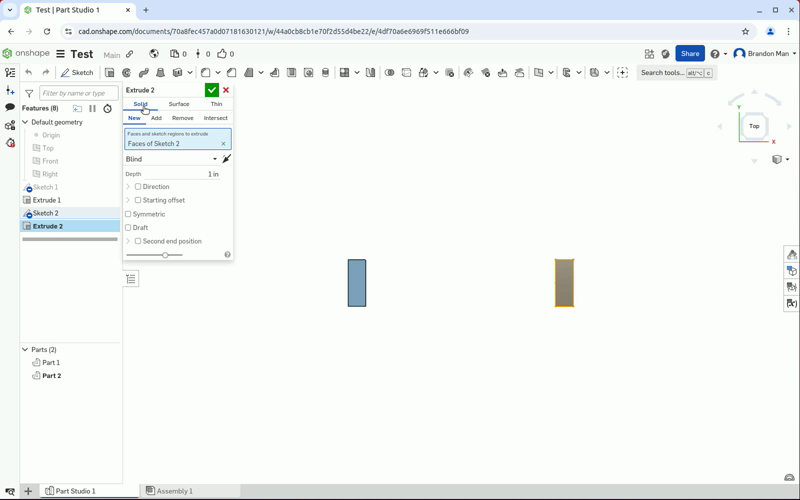
click(143, 106)
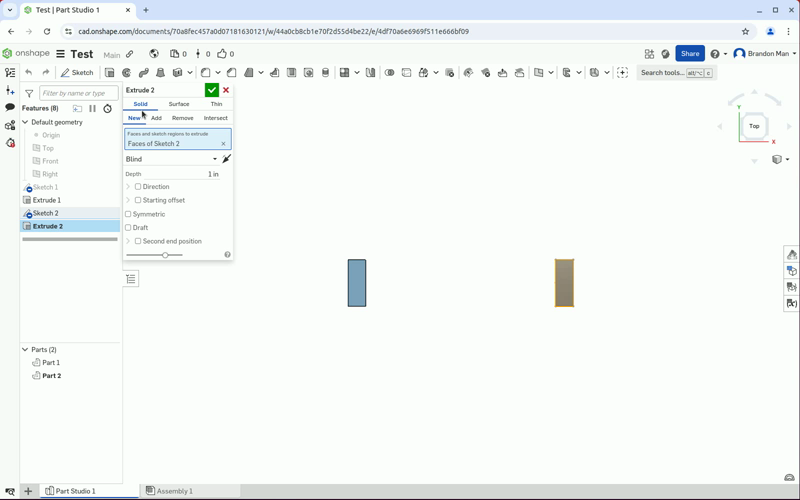
mouse_move(137, 120)
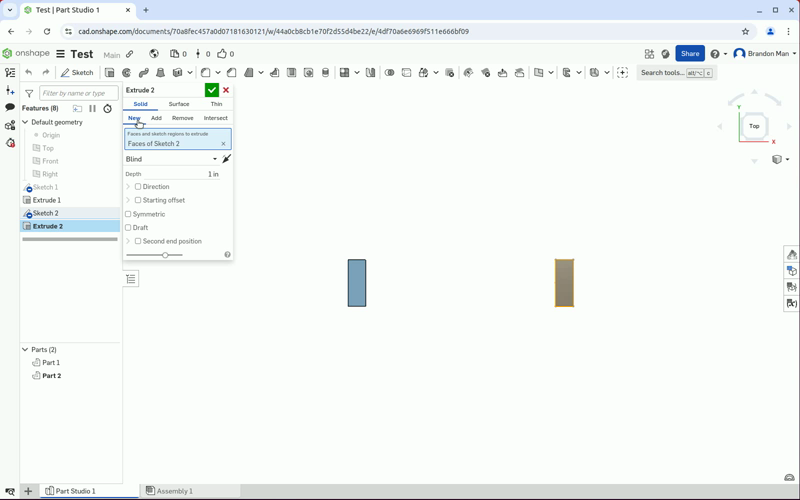
click(137, 120)
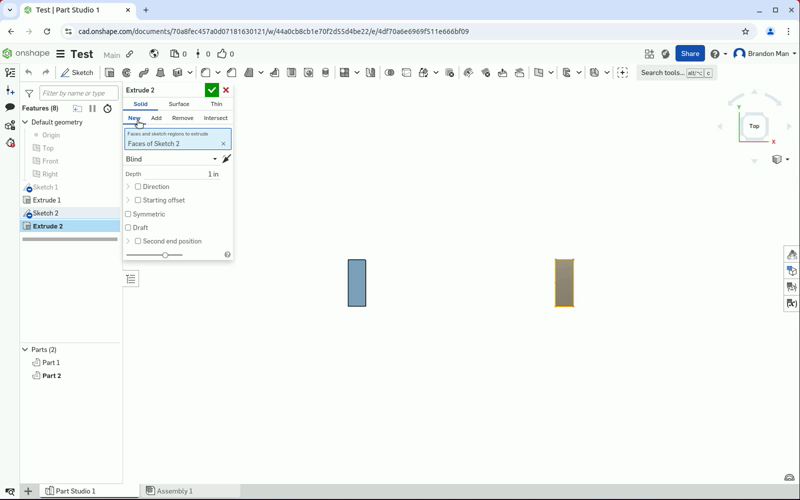
key(tab, 4)
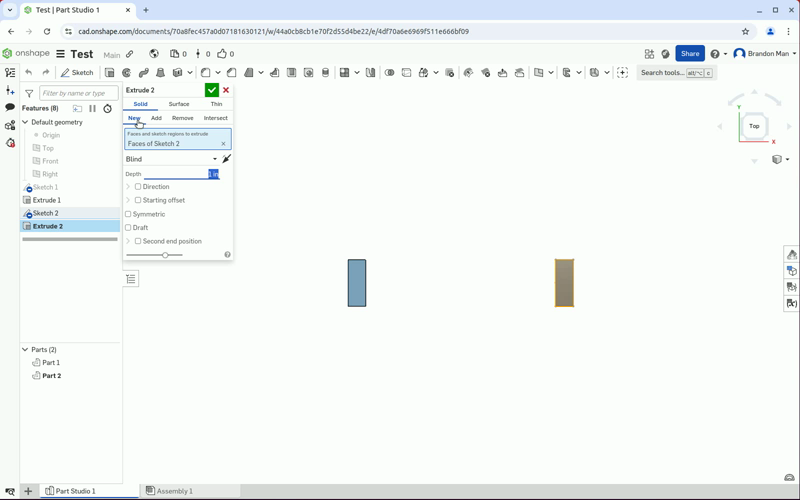
text(9.388)
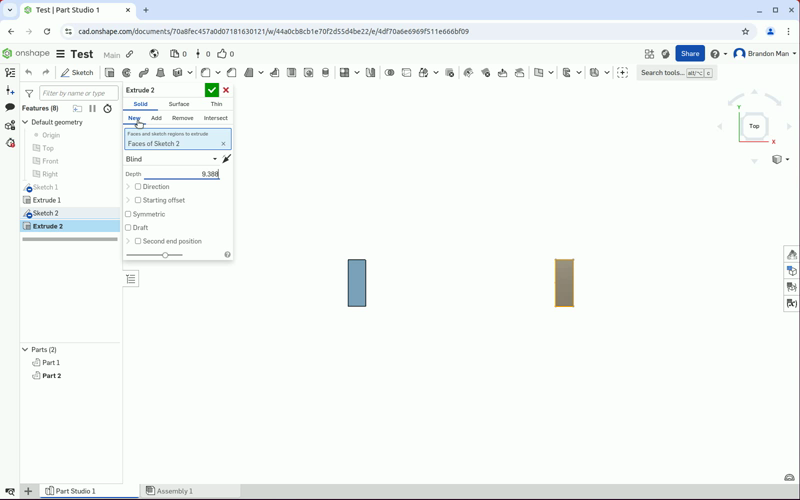
key(enter)
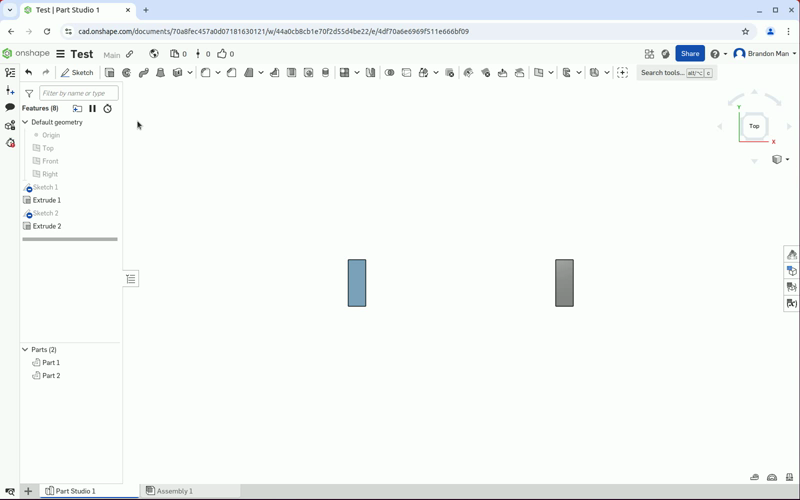
key(shift+h)
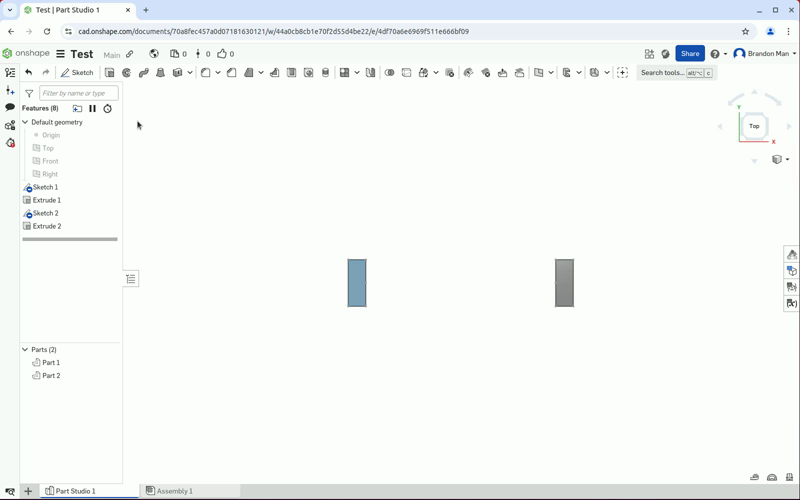
key(shift+h)
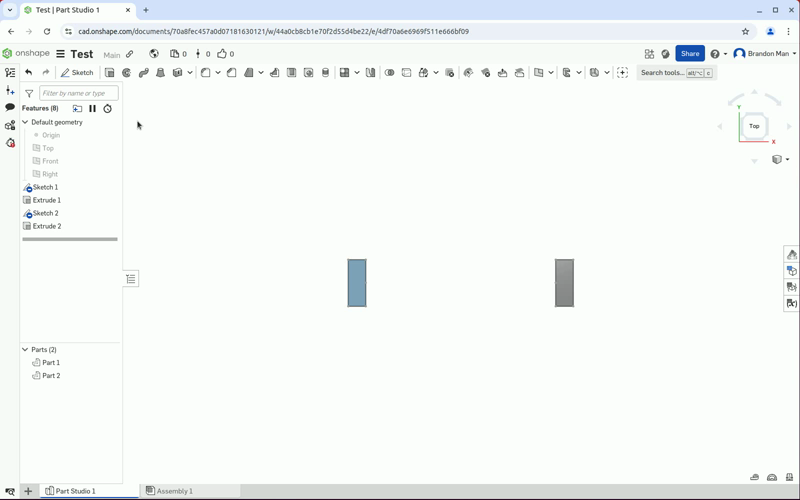
key(shift+7)
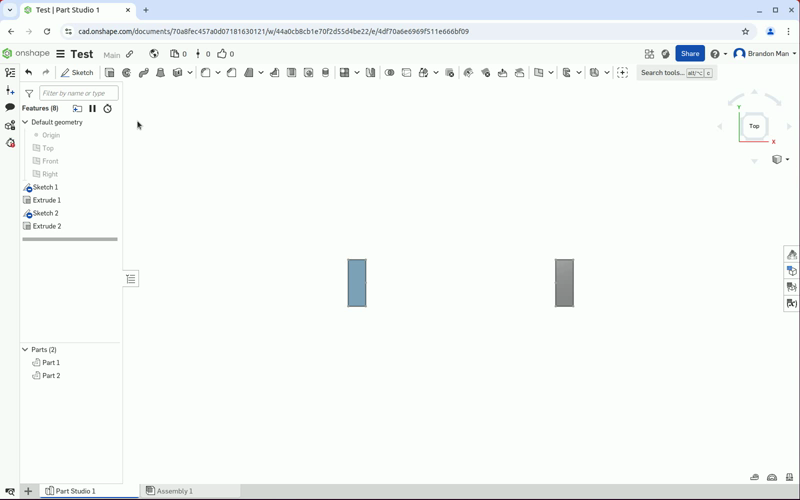
key(up, 3)
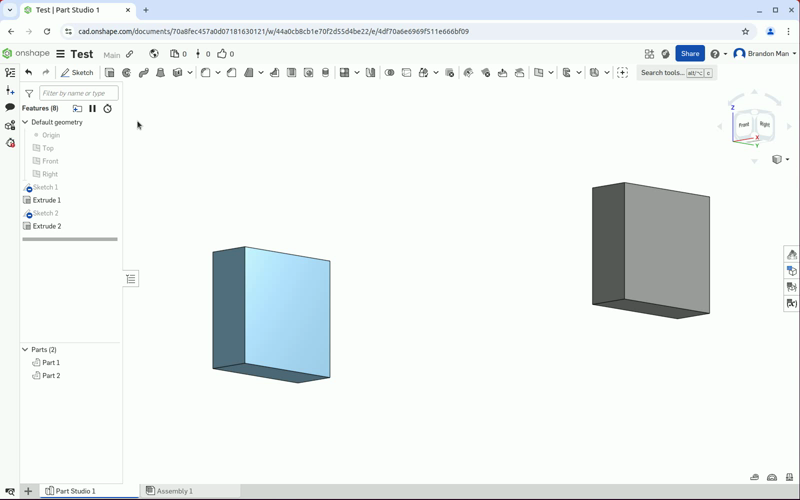
key(left, 3)
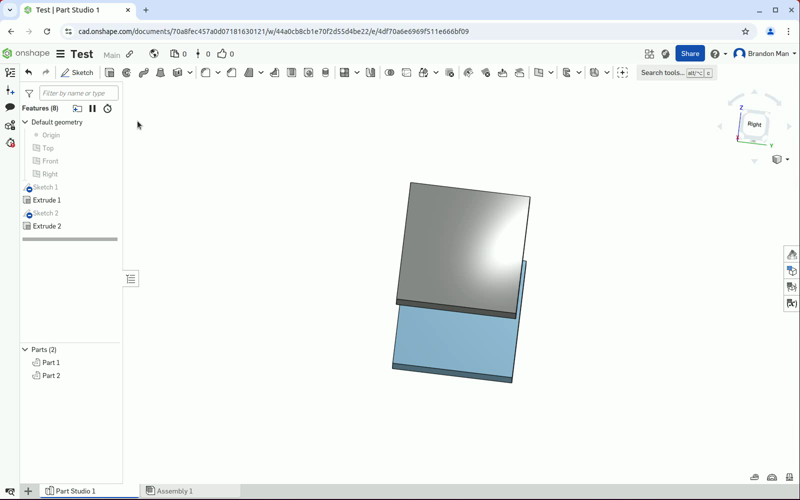
key(right, 3)
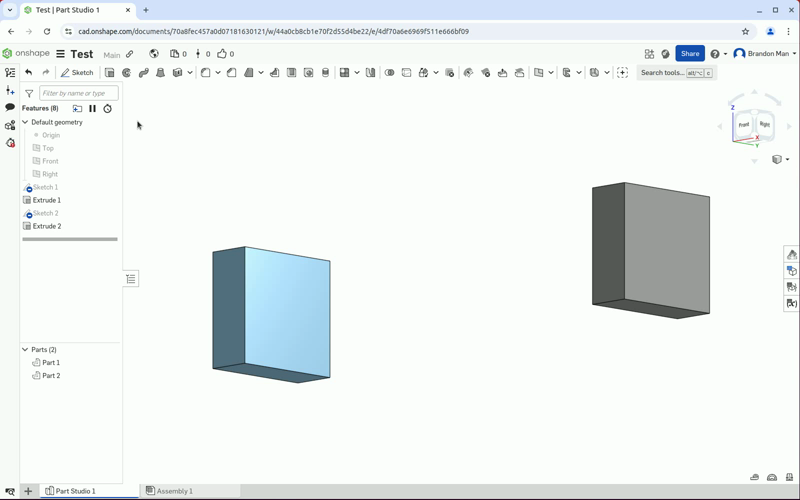
key(down, 3)
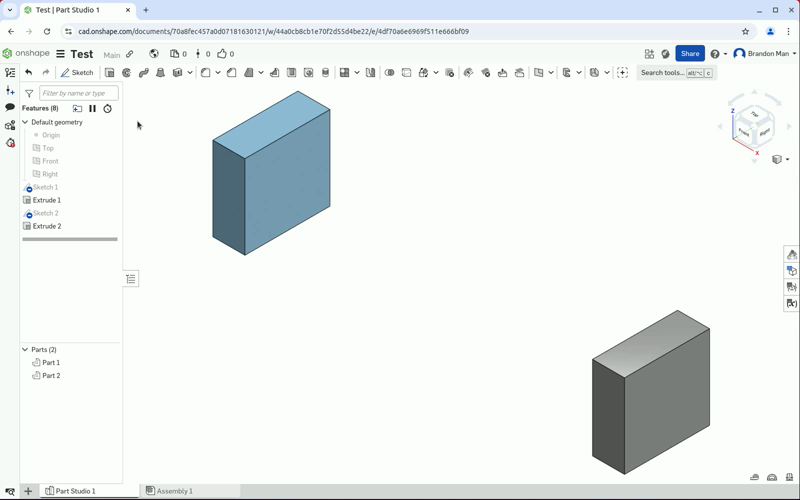
mouse_move(73, 189)
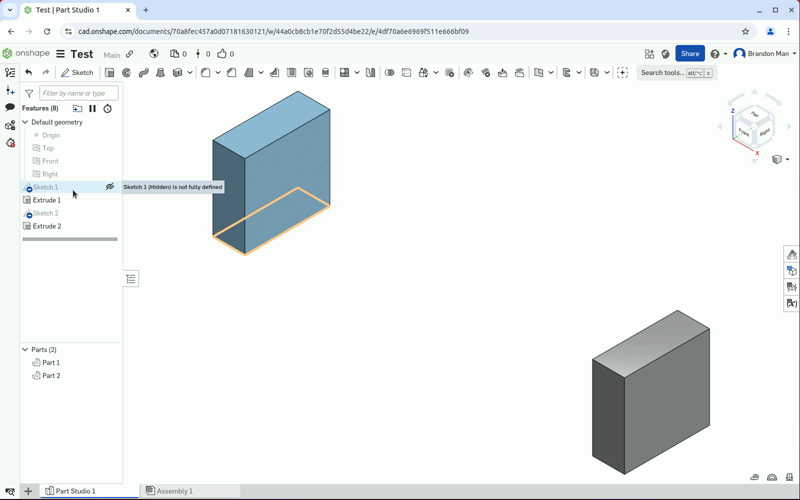
click(73, 189)